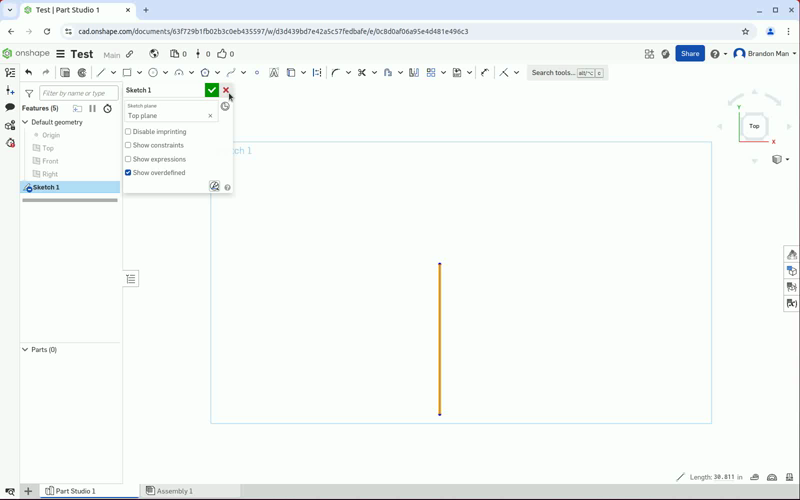
key(shift+h)
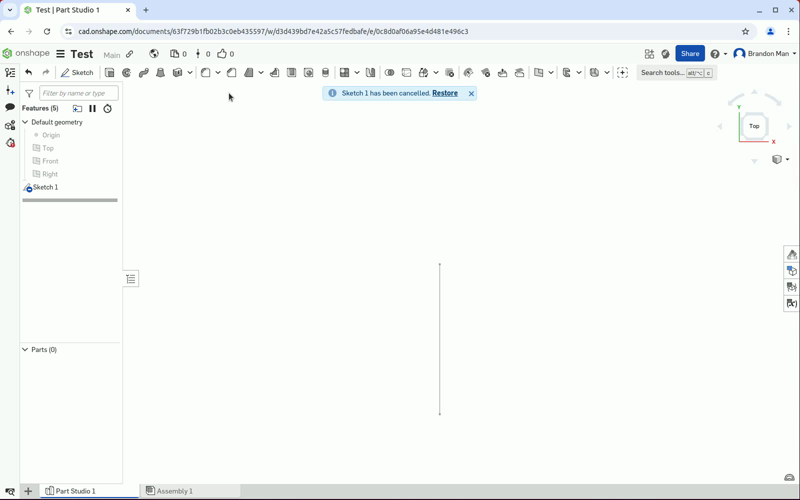
mouse_move(73, 352)
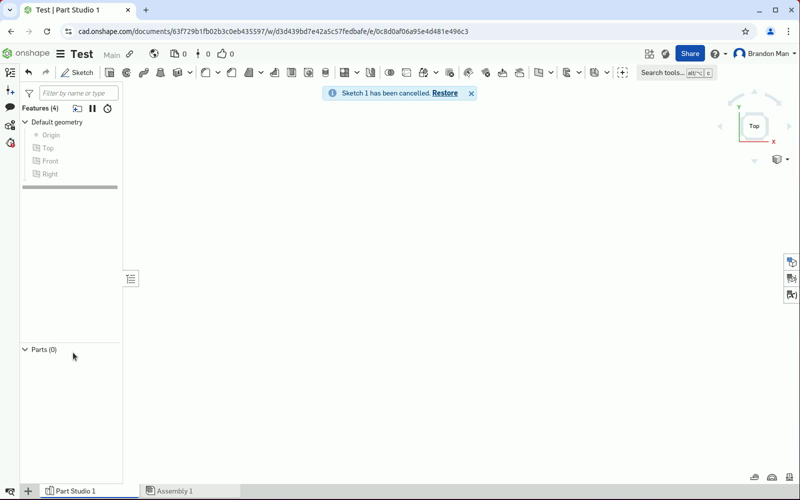
key(y)
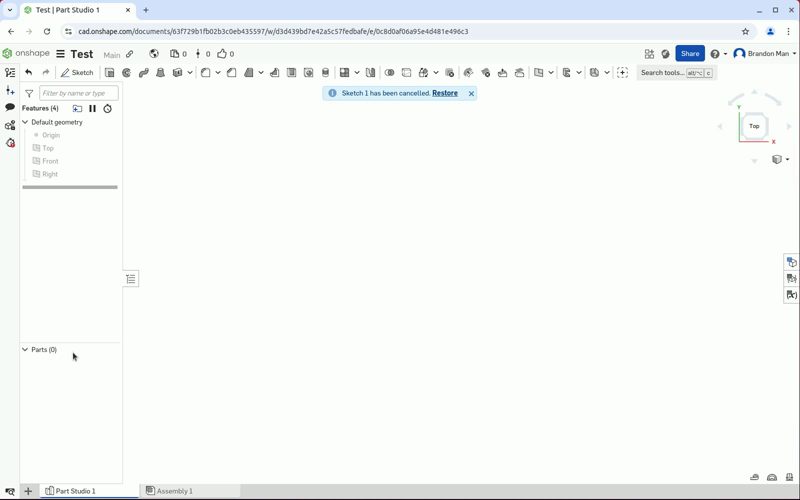
key(shift+p)
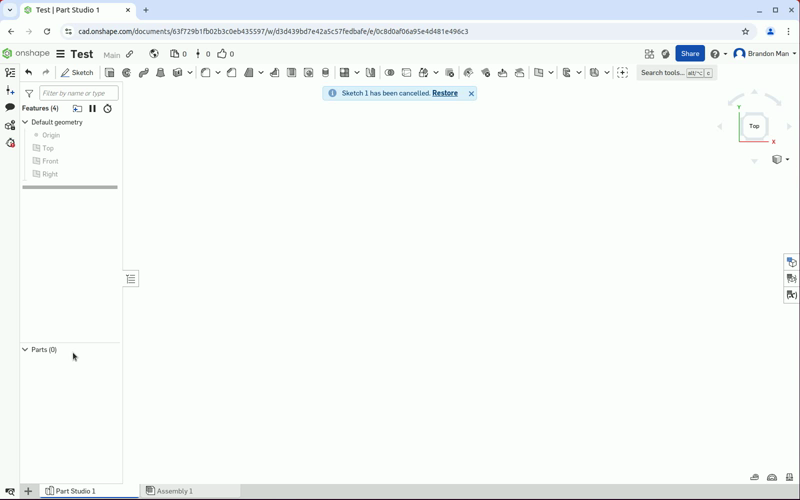
key(space)
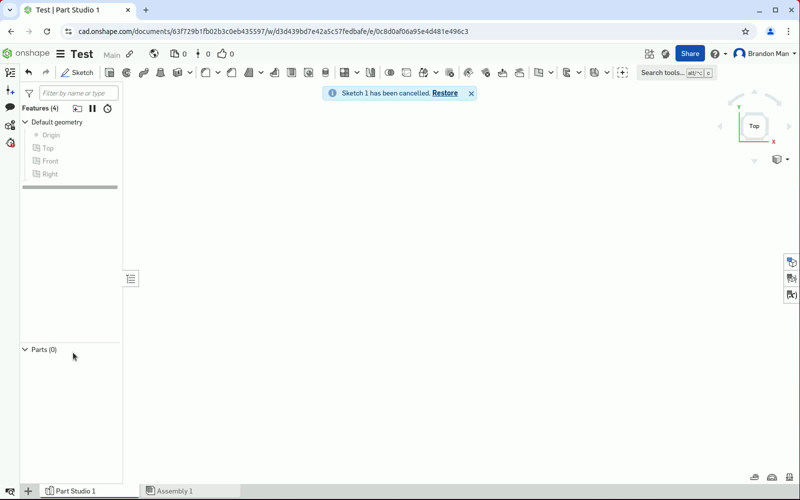
key_down(shift)
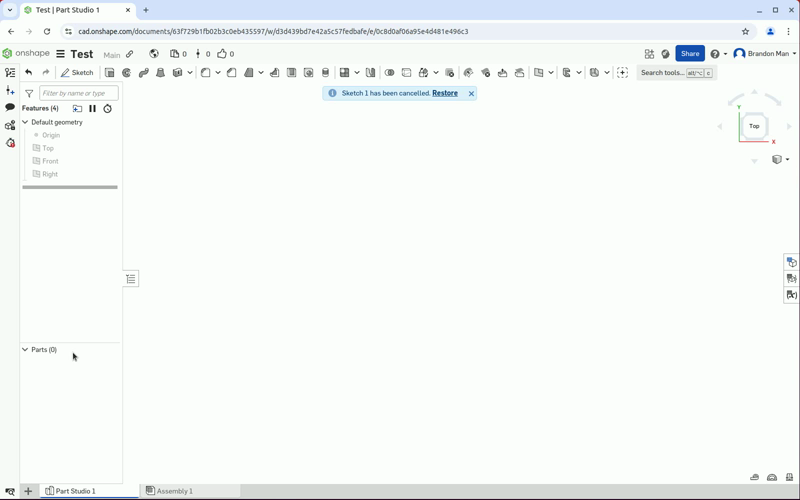
key(up)
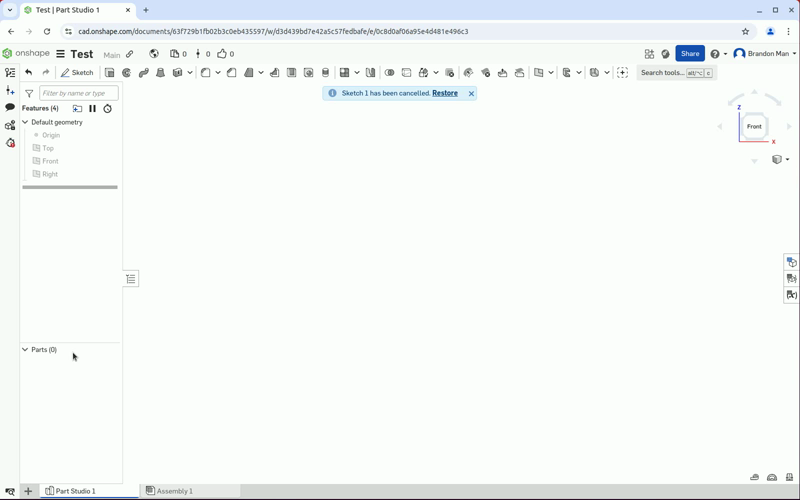
key_up(shift)
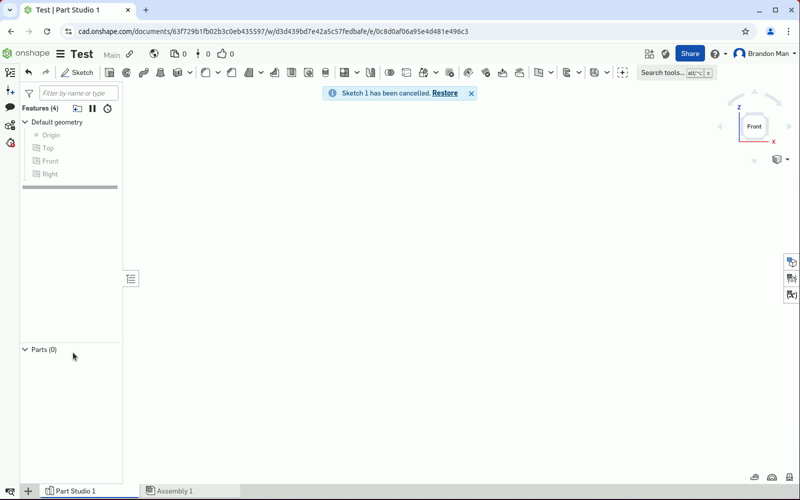
mouse_move(73, 352)
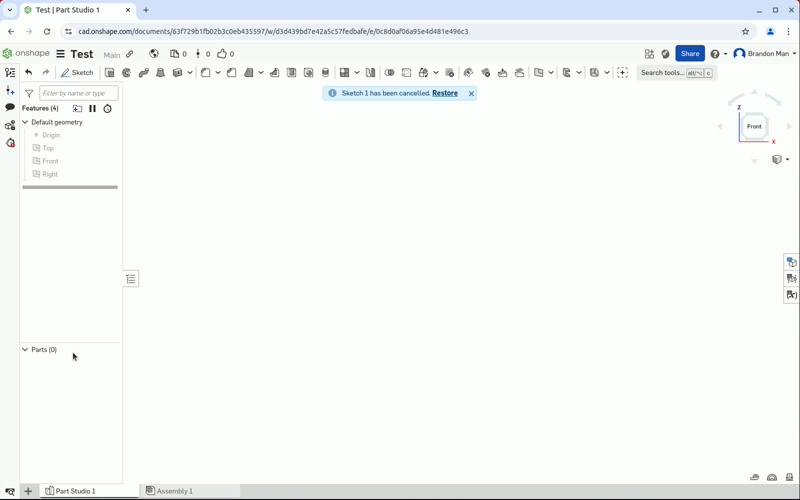
key(shift+y)
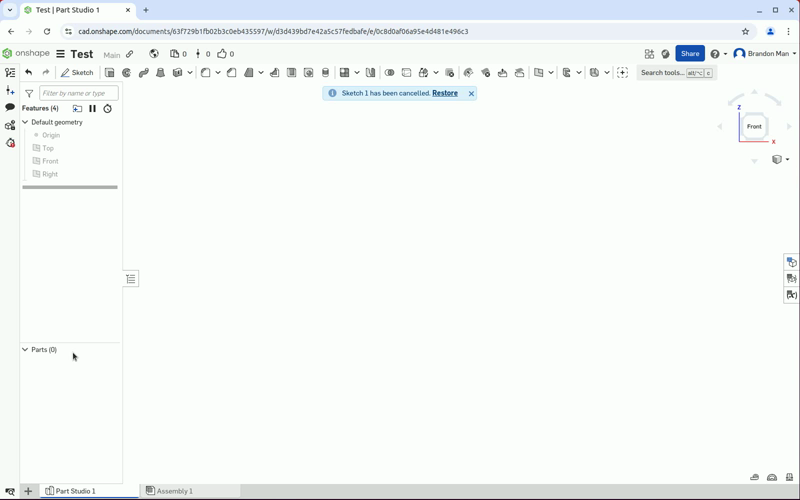
key(shift+s)
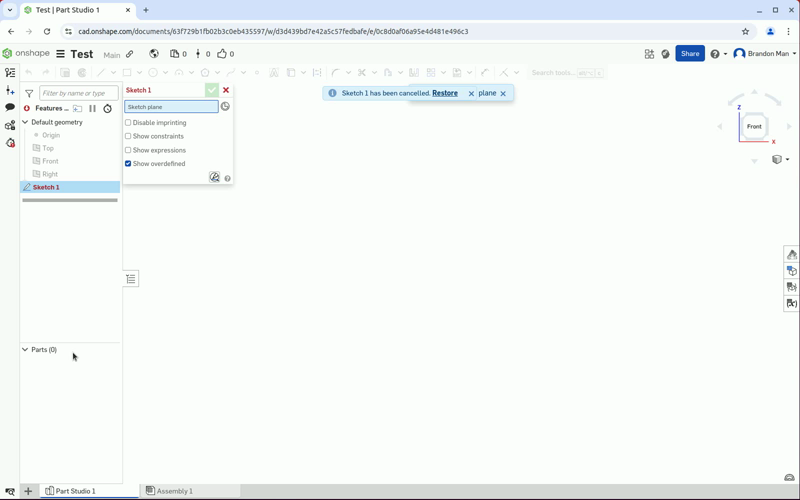
mouse_move(73, 163)
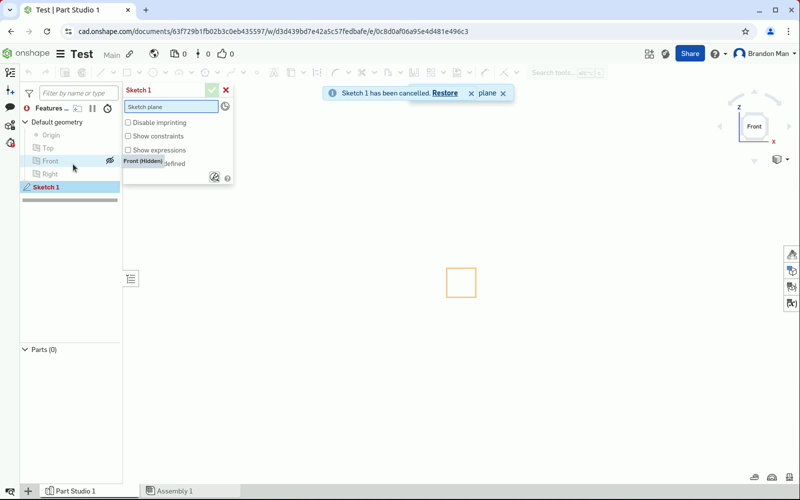
click(73, 163)
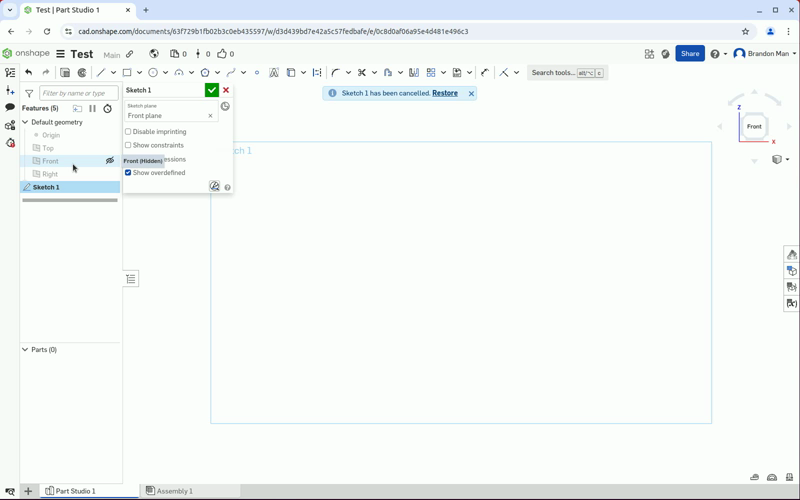
mouse_move(73, 352)
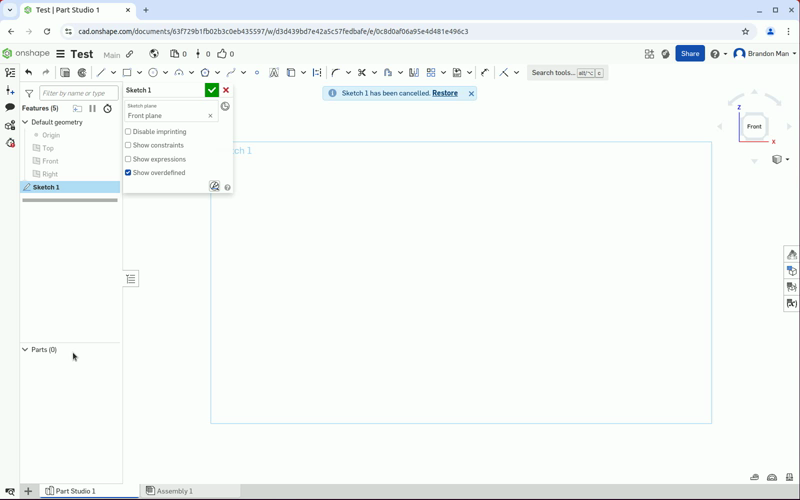
key(y)
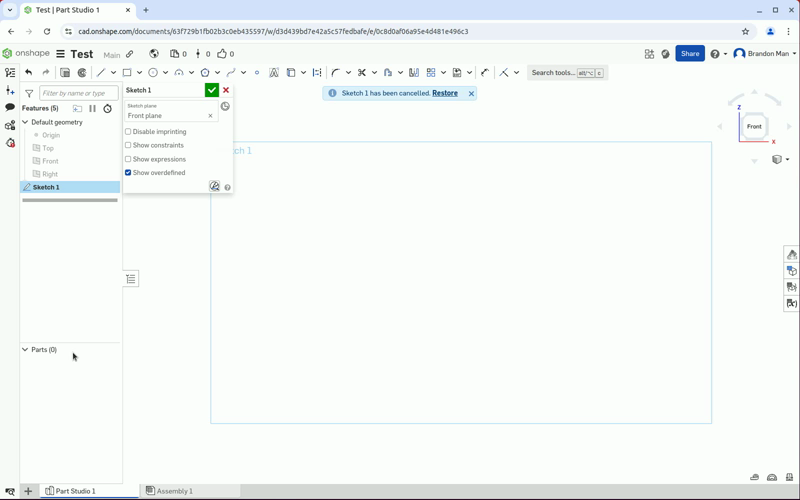
key(l)
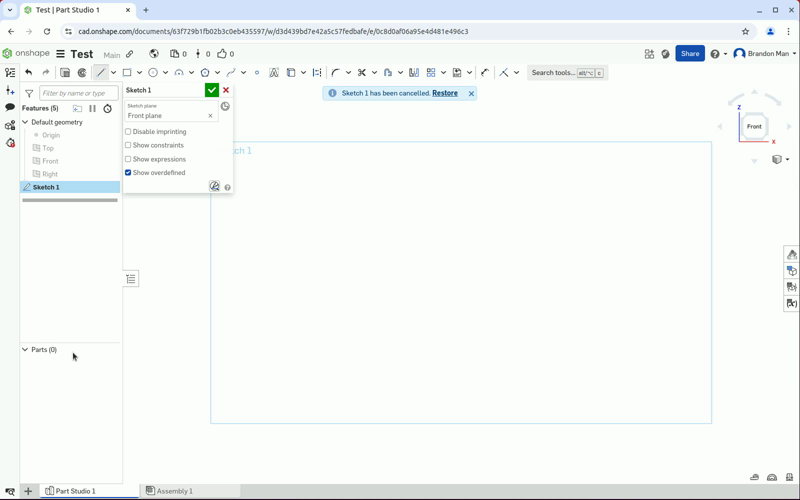
key_down(shift)
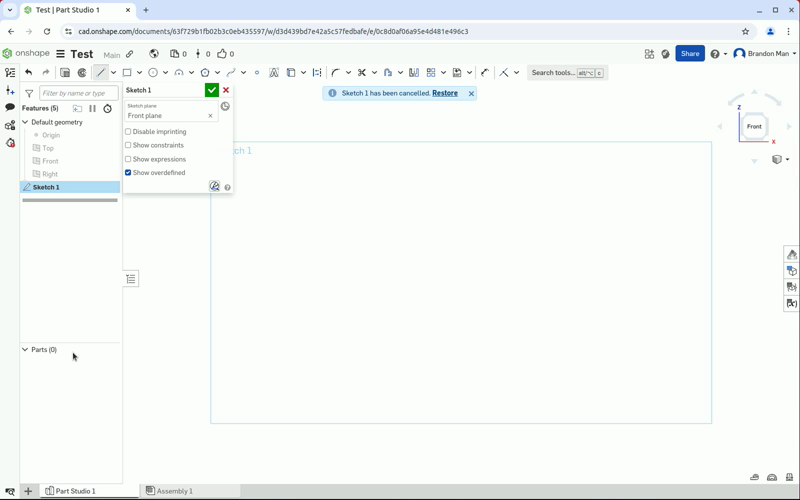
mouse_move(457, 282)
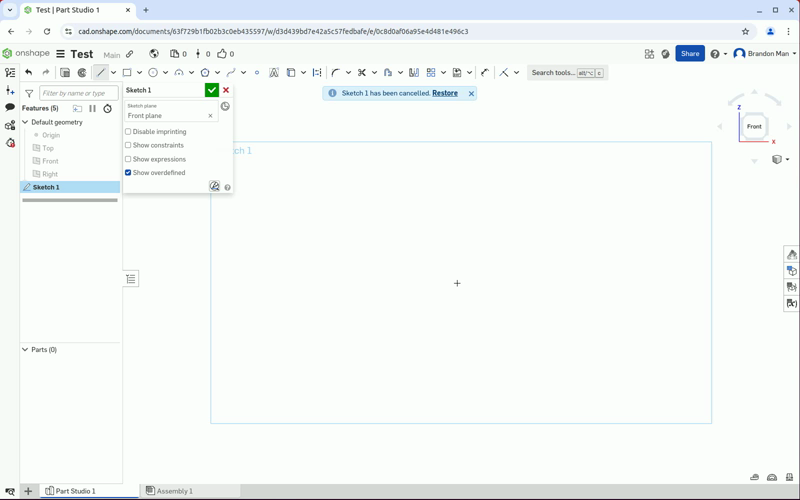
click(457, 282)
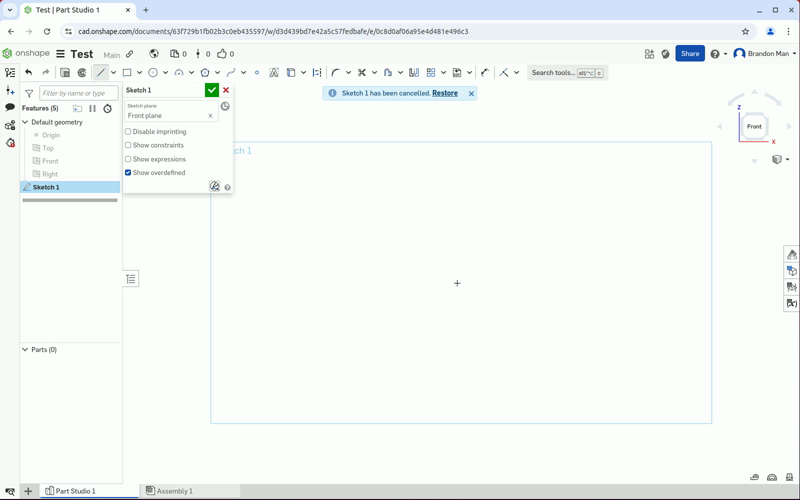
key_up(shift)
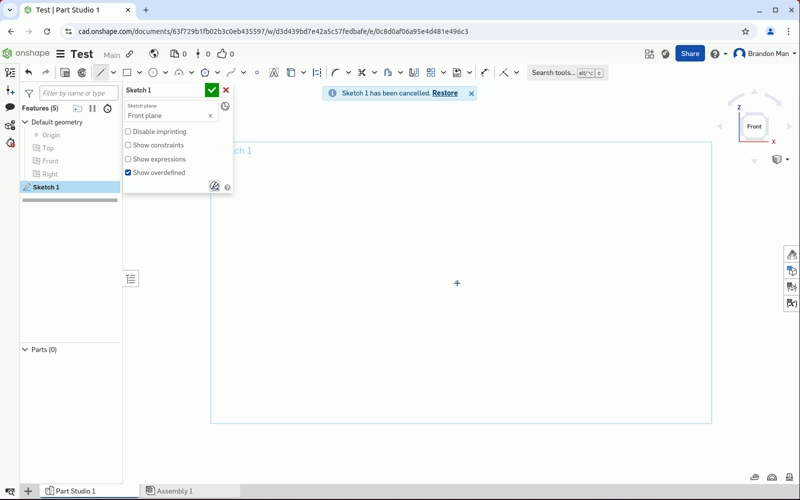
key_down(shift)
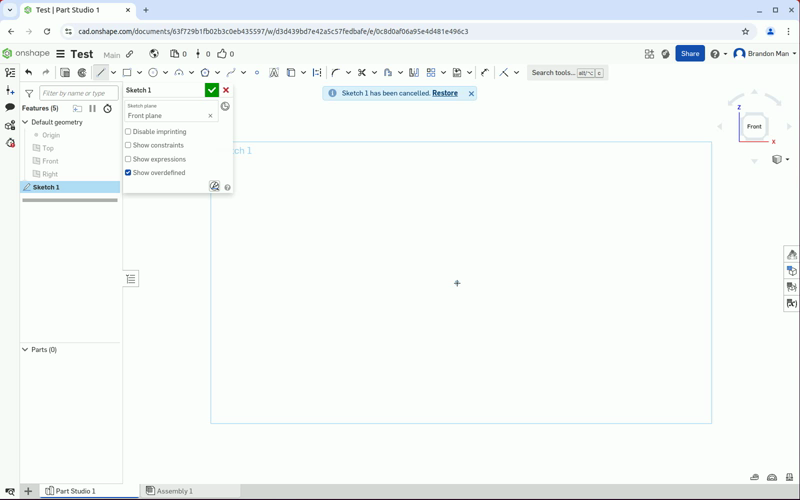
mouse_move(487, 282)
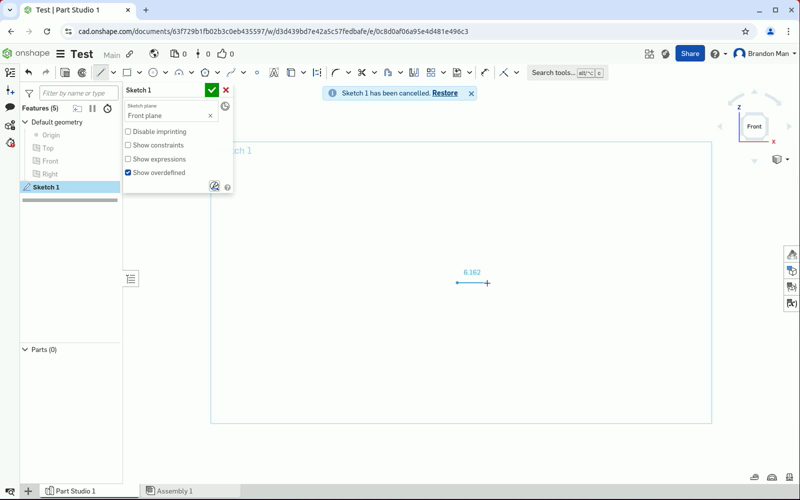
mouse_move(501, 282)
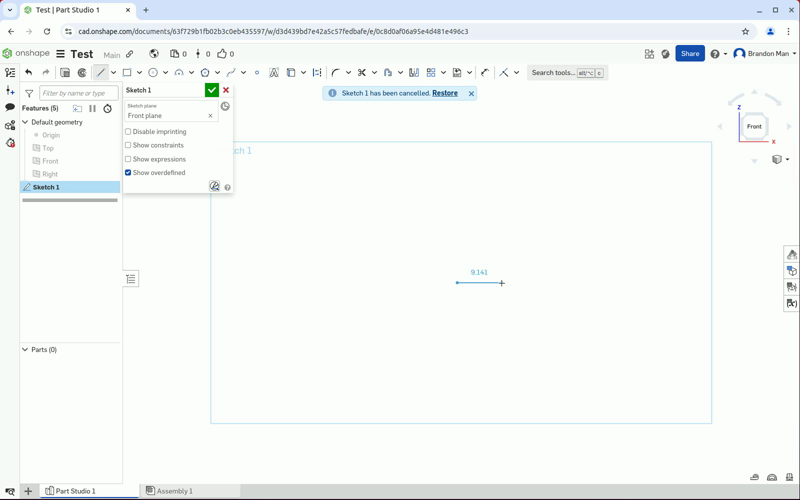
click(501, 282)
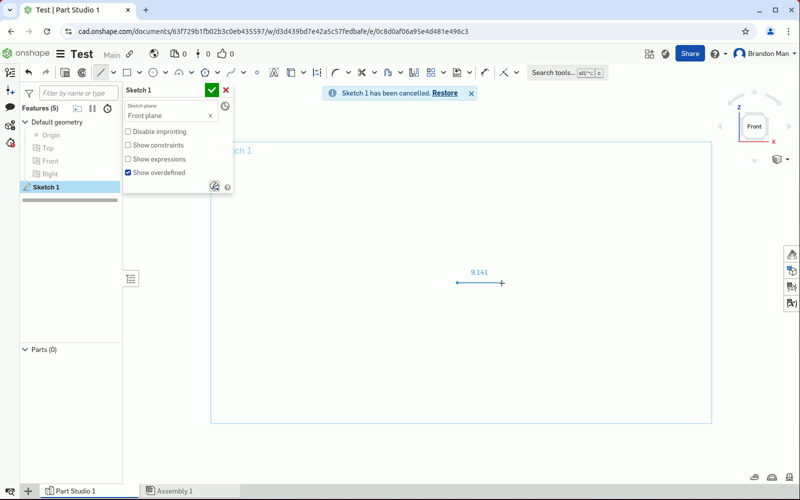
key_up(shift)
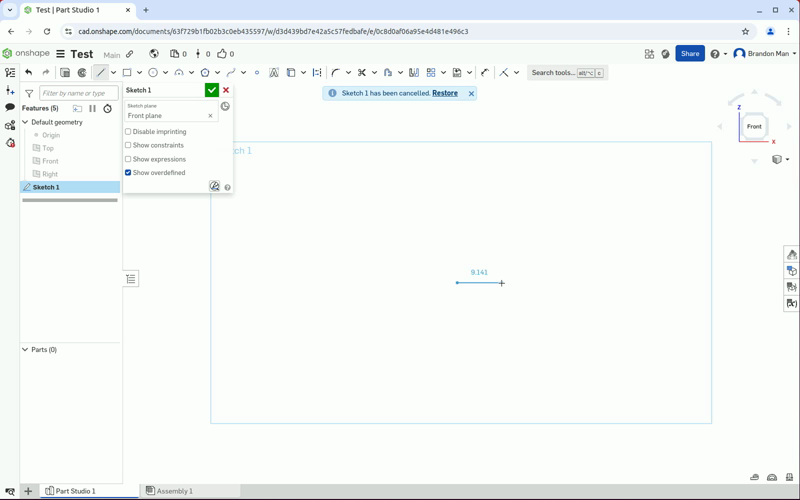
key_down(shift)
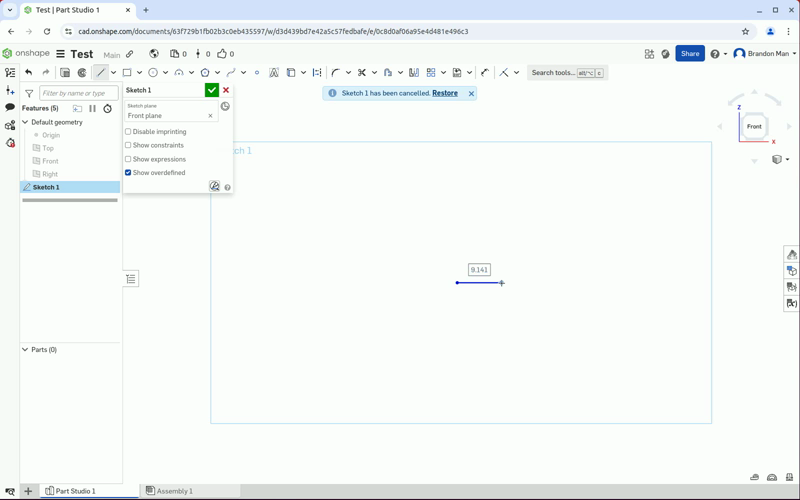
mouse_move(501, 213)
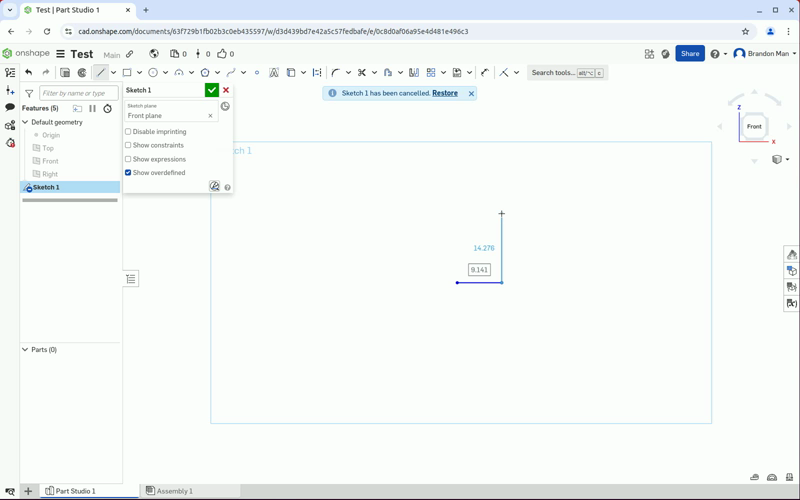
click(501, 213)
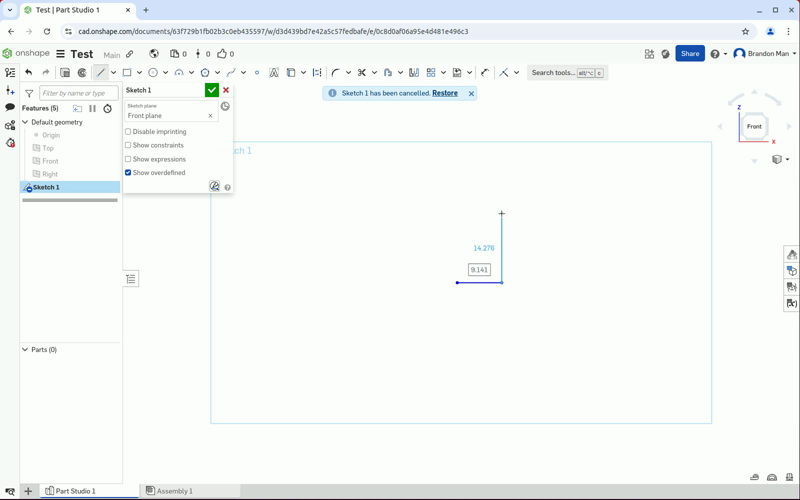
key_up(shift)
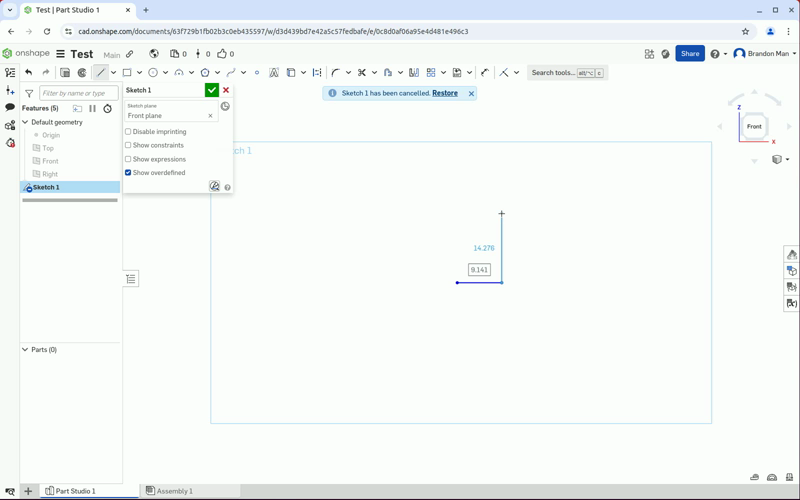
key_down(shift)
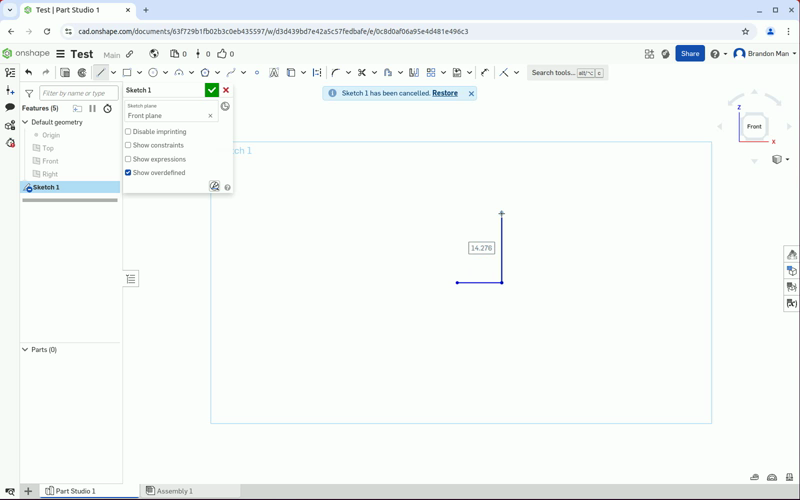
mouse_move(531, 213)
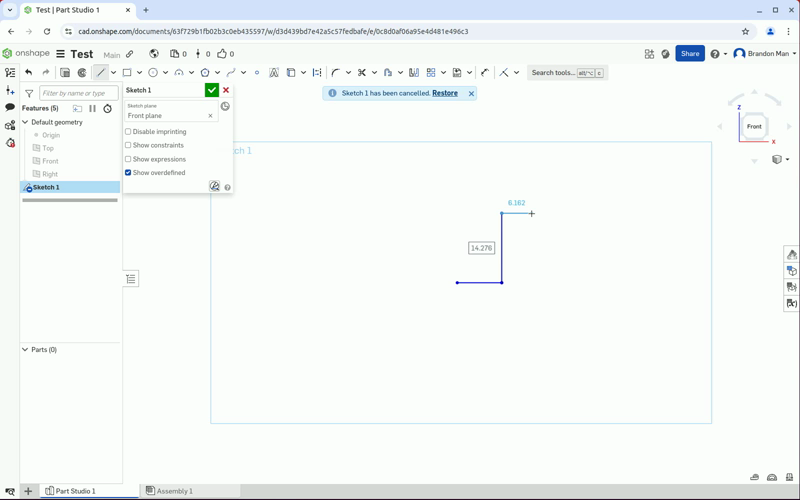
mouse_move(457, 213)
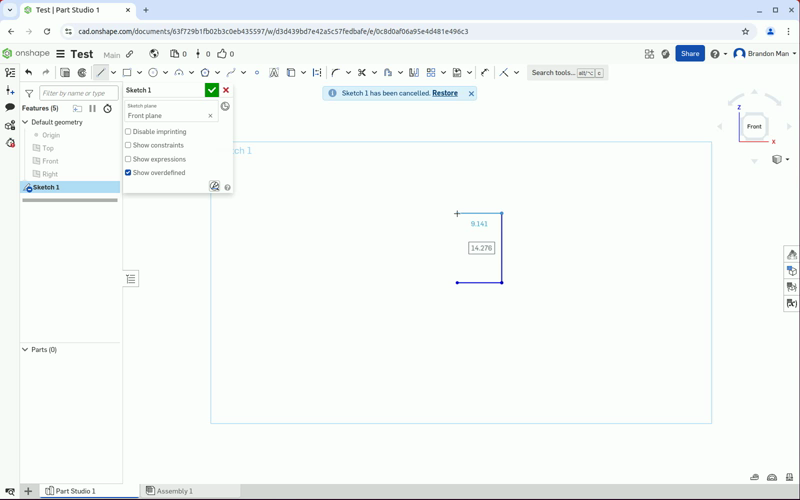
click(457, 213)
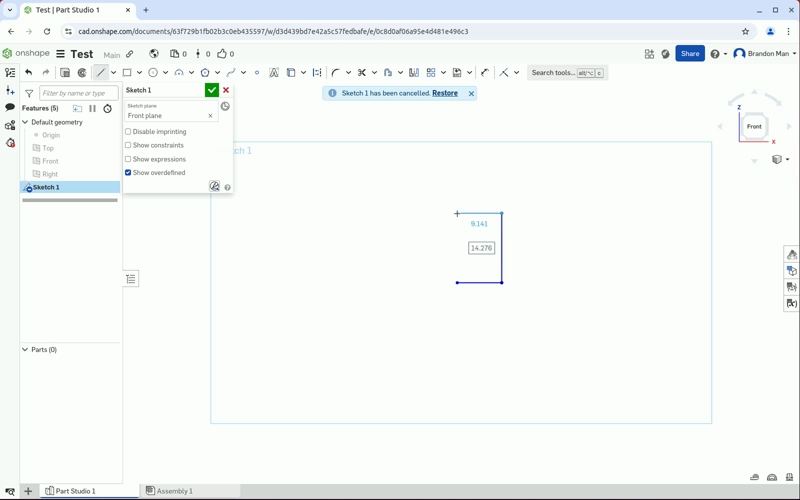
key_up(shift)
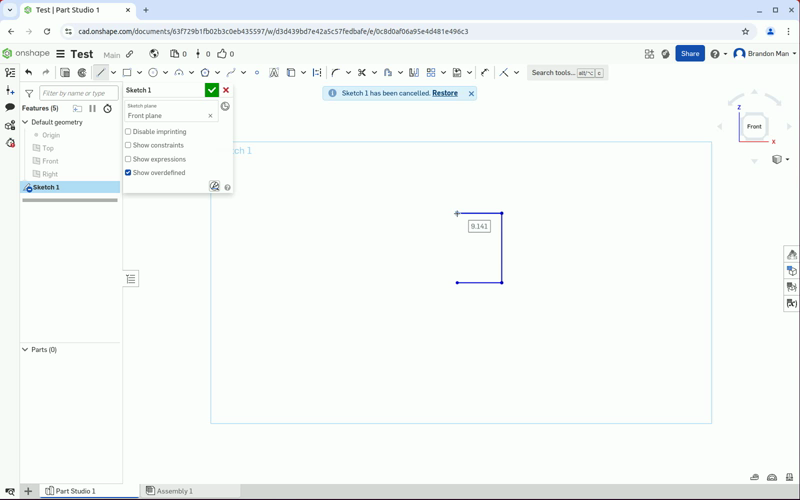
key_down(shift)
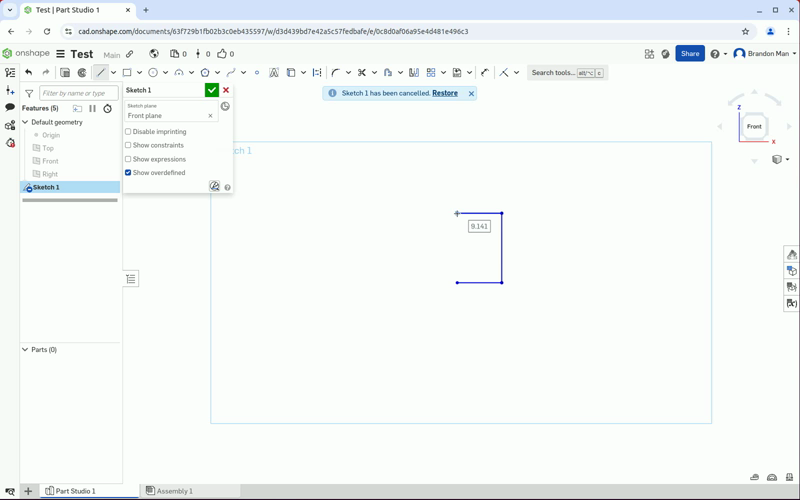
mouse_move(457, 282)
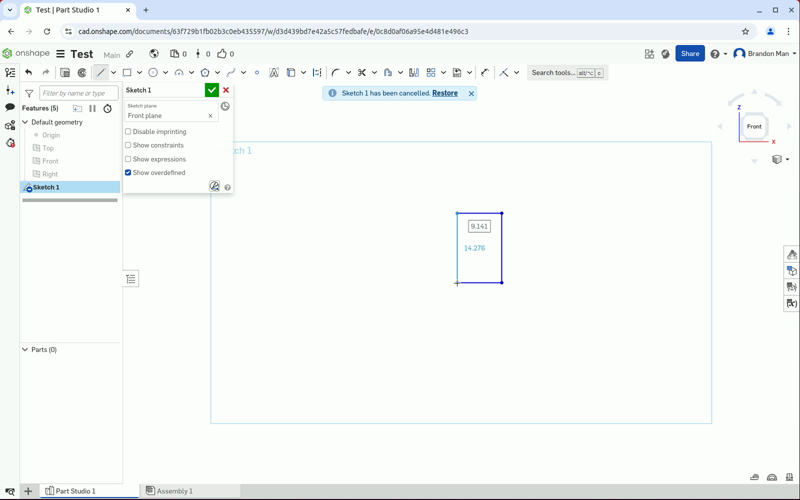
key_up(shift)
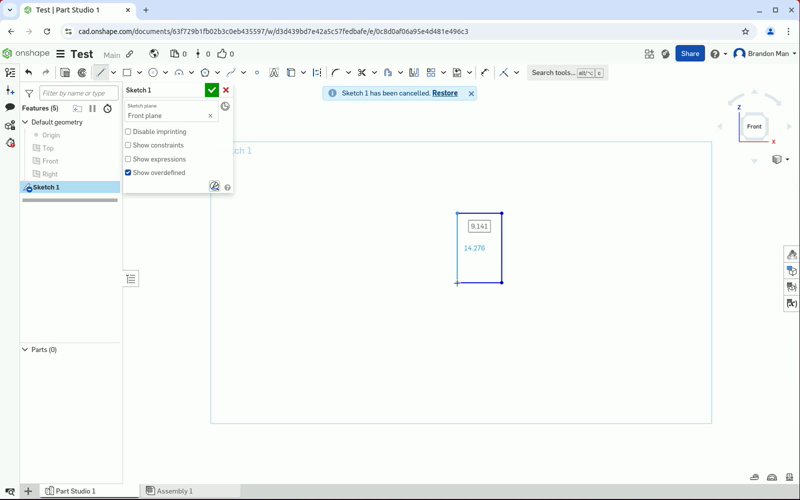
click(457, 282)
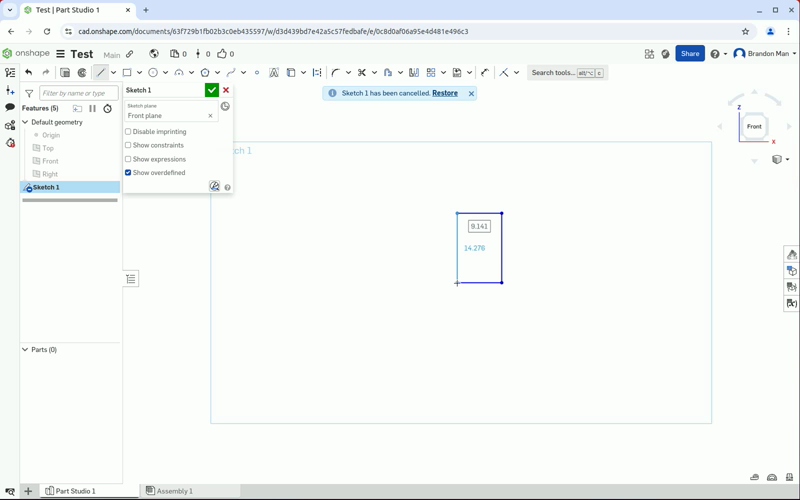
key(esc)
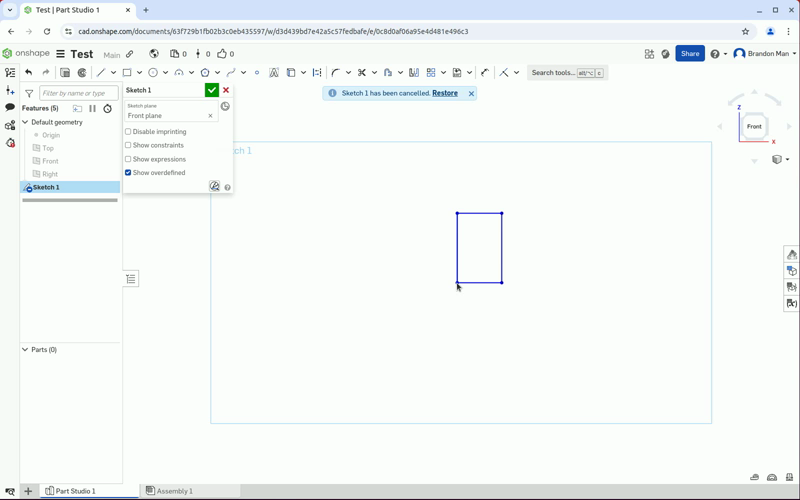
mouse_move(463, 262)
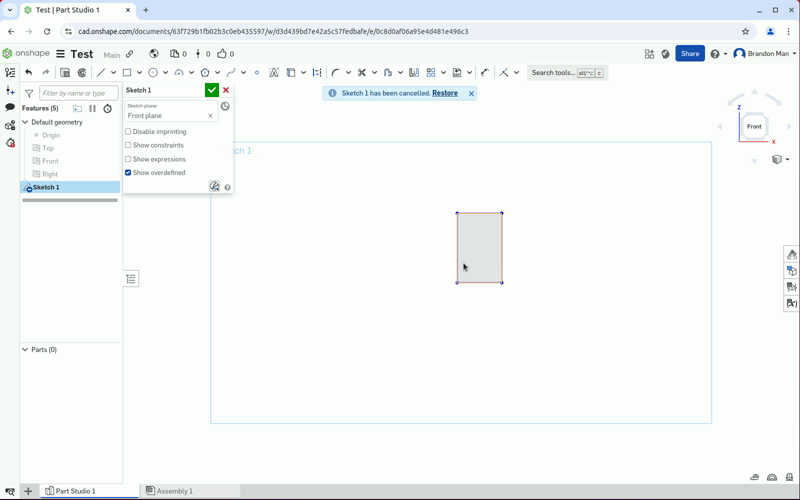
click(463, 262)
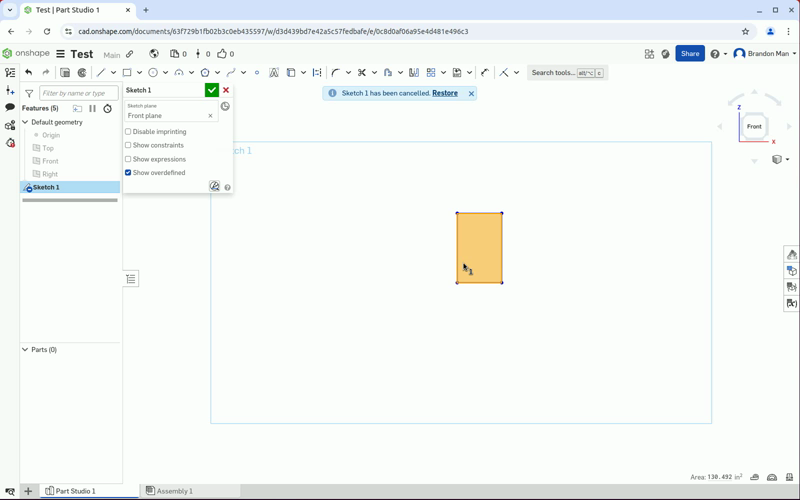
mouse_move(73, 352)
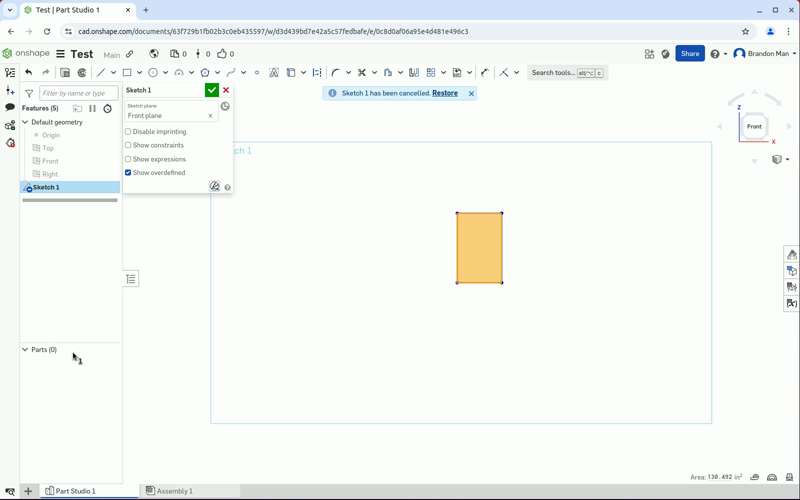
key(shift+y)
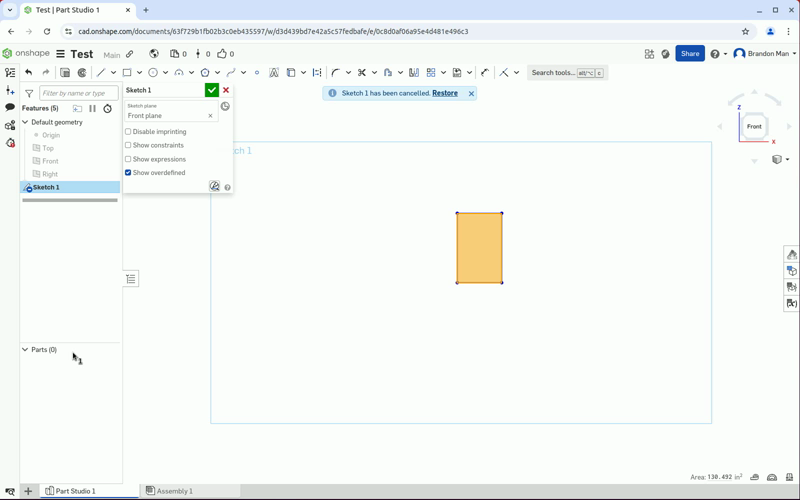
key(shift+e)
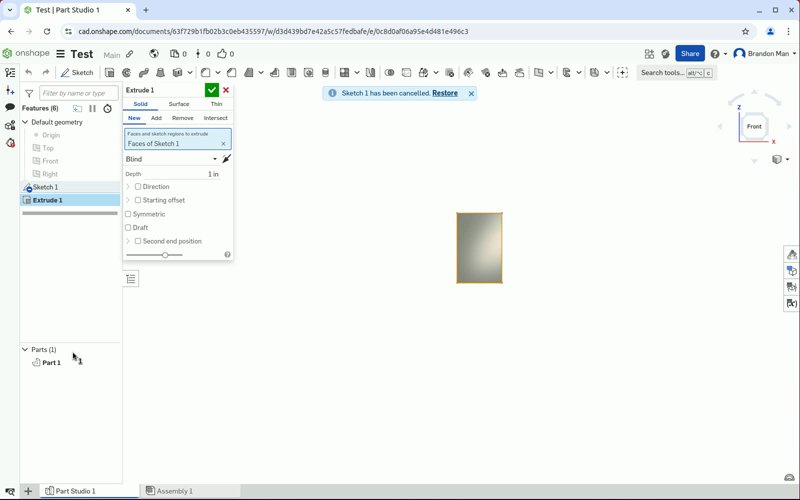
mouse_move(143, 106)
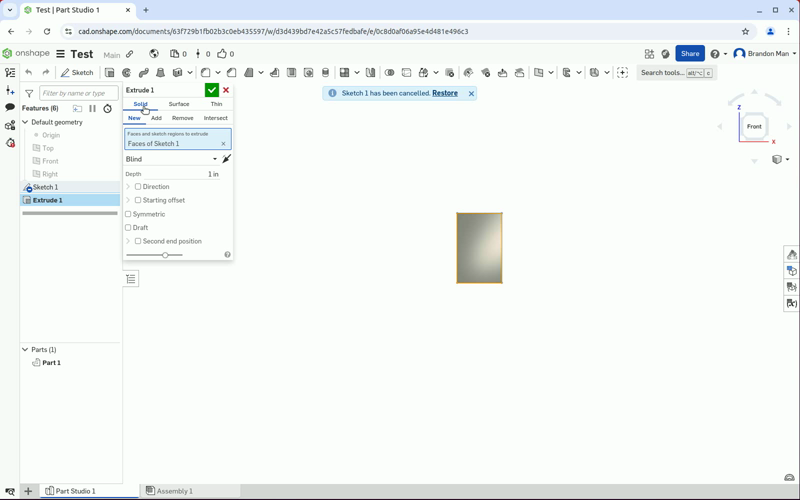
click(143, 106)
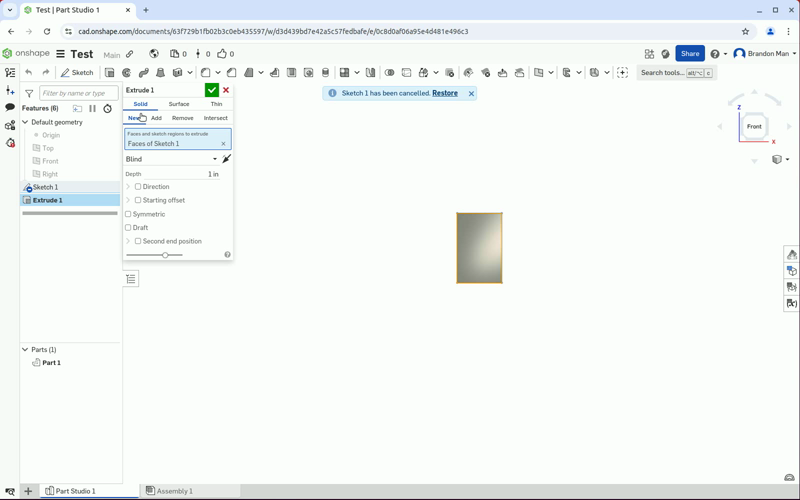
mouse_move(137, 120)
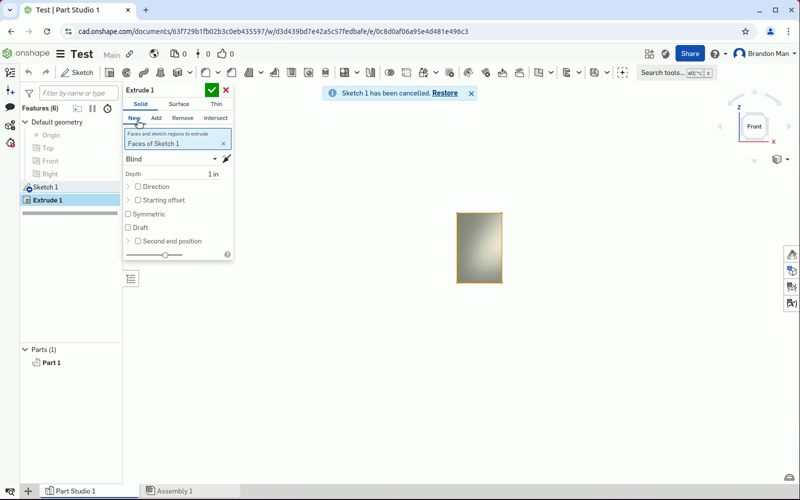
click(137, 120)
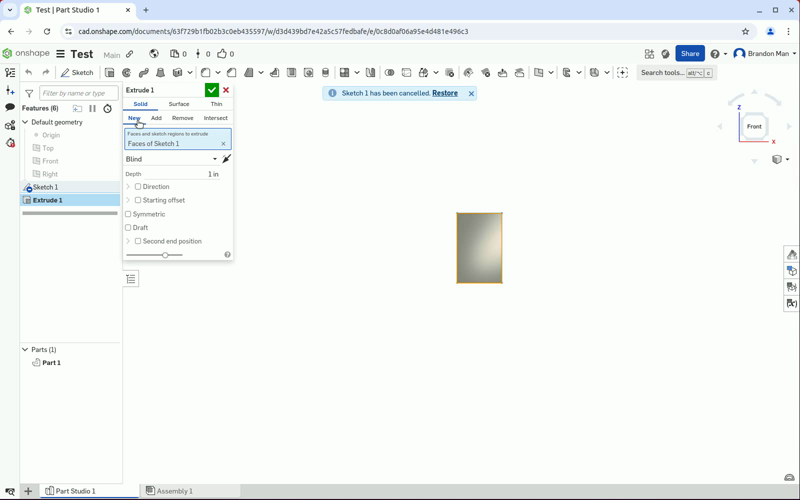
key(tab, 4)
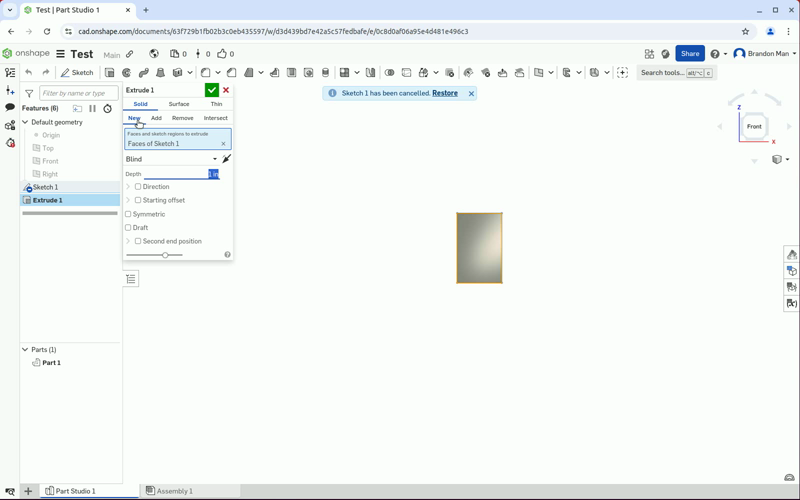
text(-0.241)
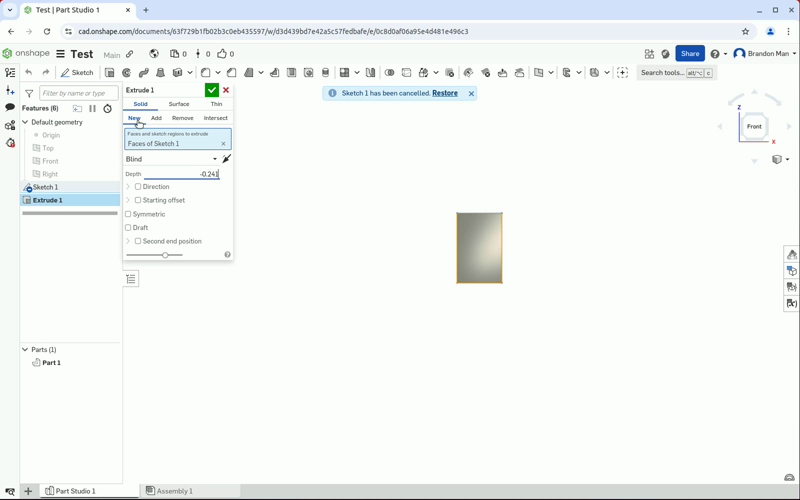
key(enter)
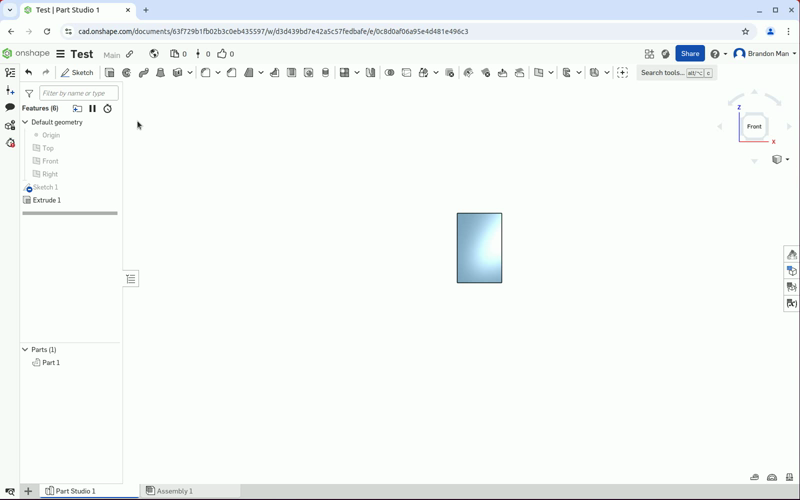
key(shift+h)
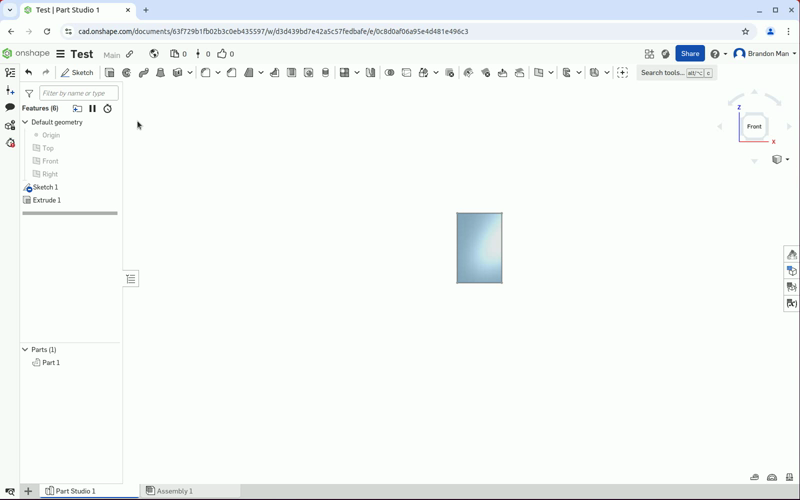
key(shift+h)
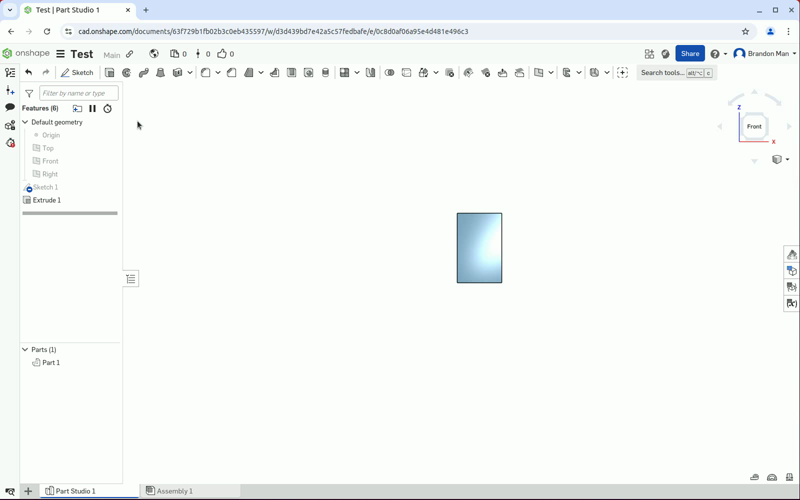
mouse_move(73, 189)
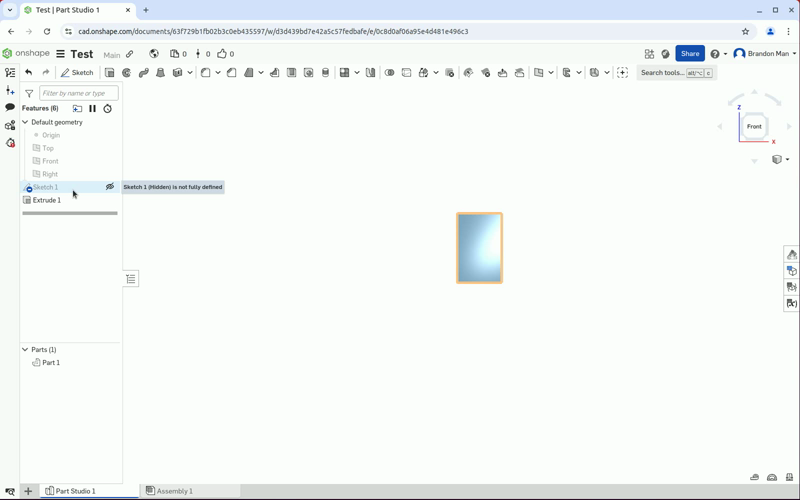
click(73, 189)
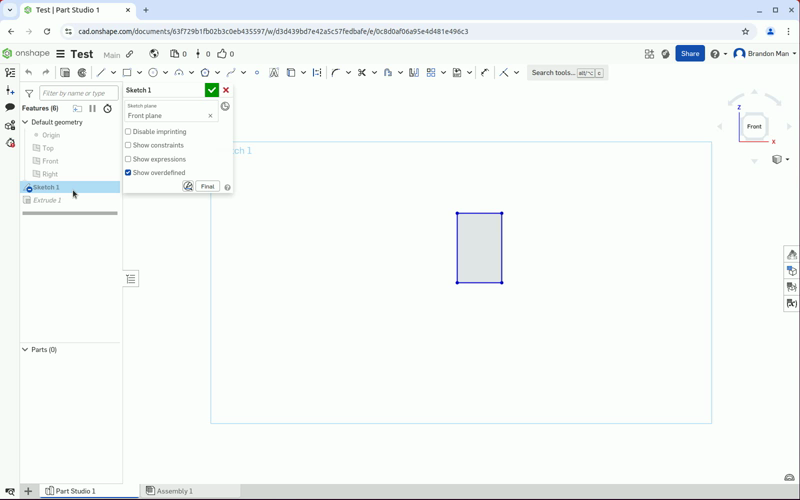
mouse_move(229, 92)
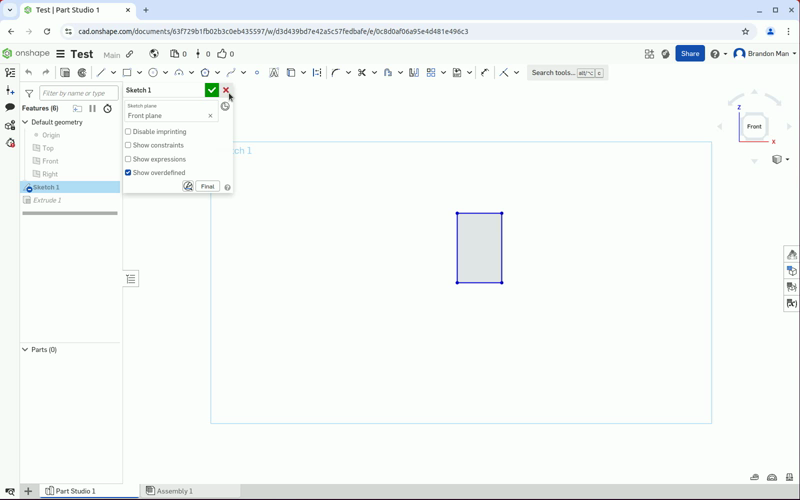
click(229, 92)
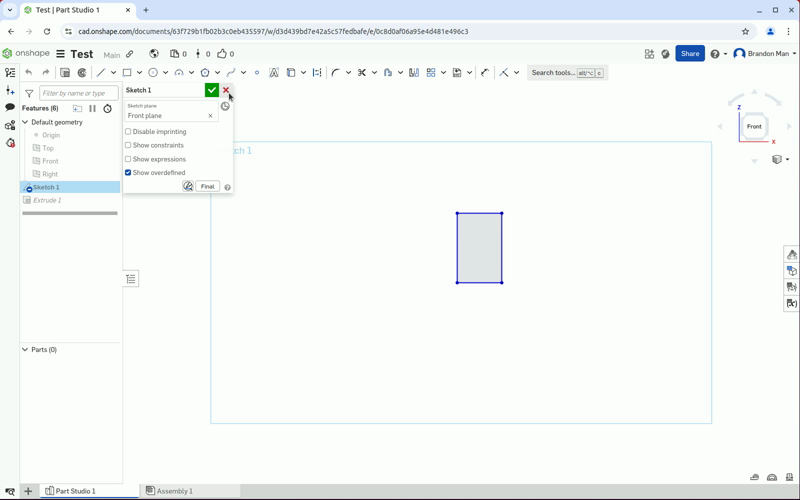
key(shift+s)
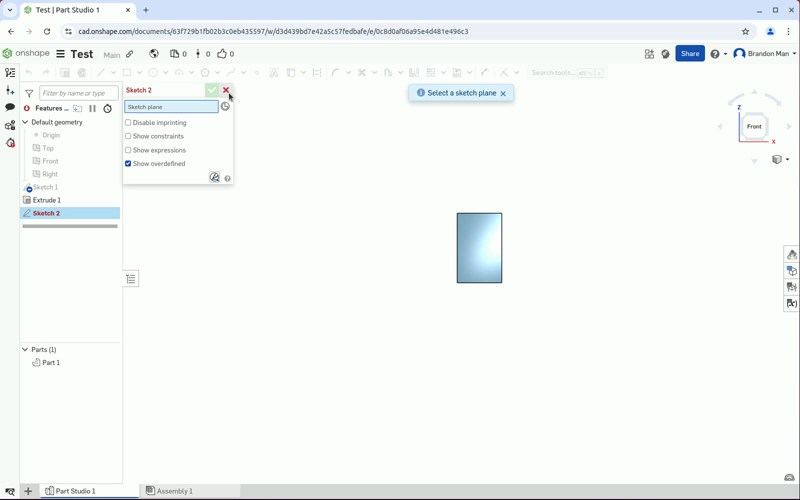
mouse_move(73, 163)
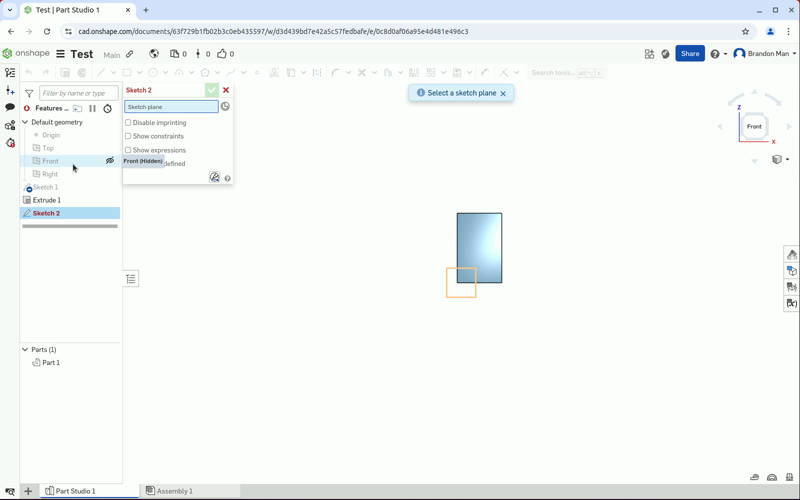
click(73, 163)
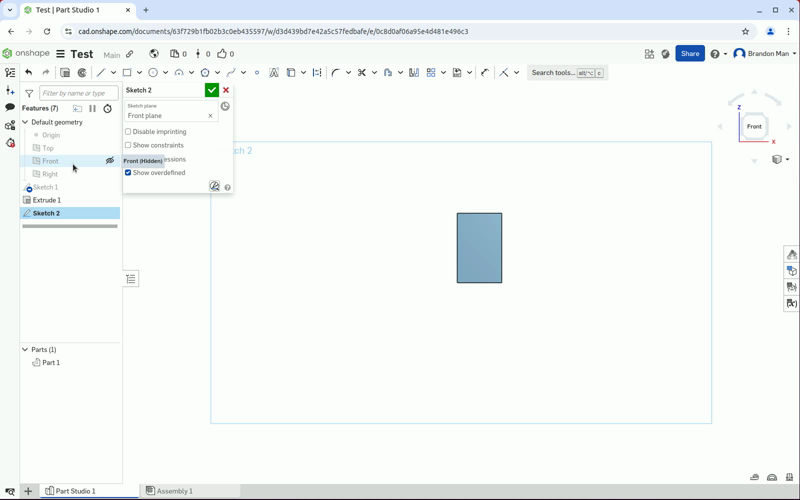
mouse_move(73, 352)
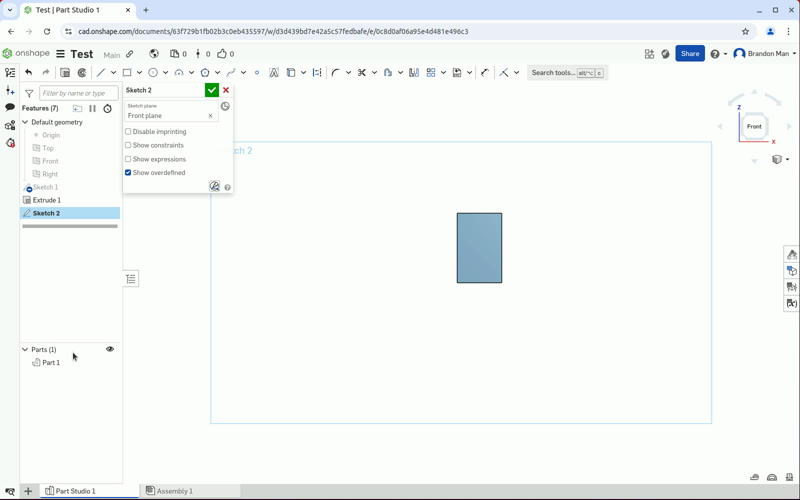
key(y)
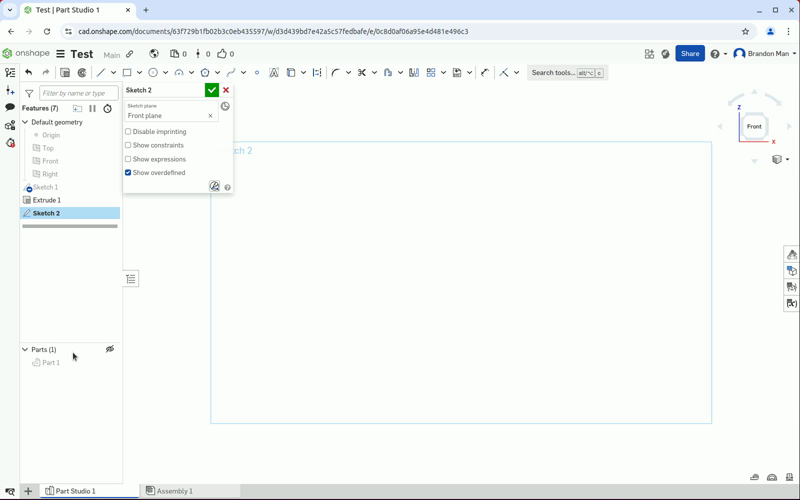
key(l)
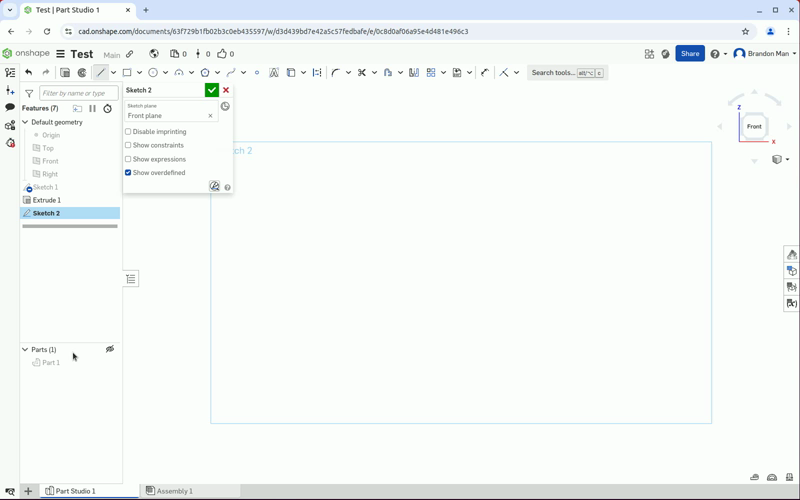
key_down(shift)
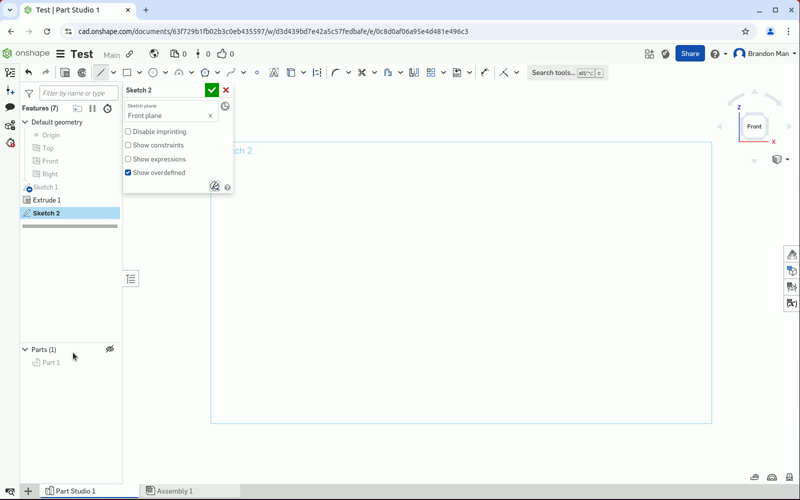
mouse_move(520, 282)
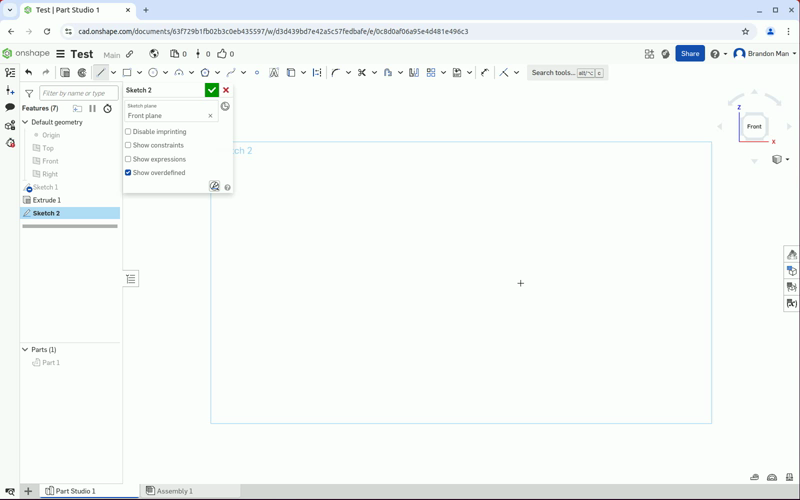
click(520, 282)
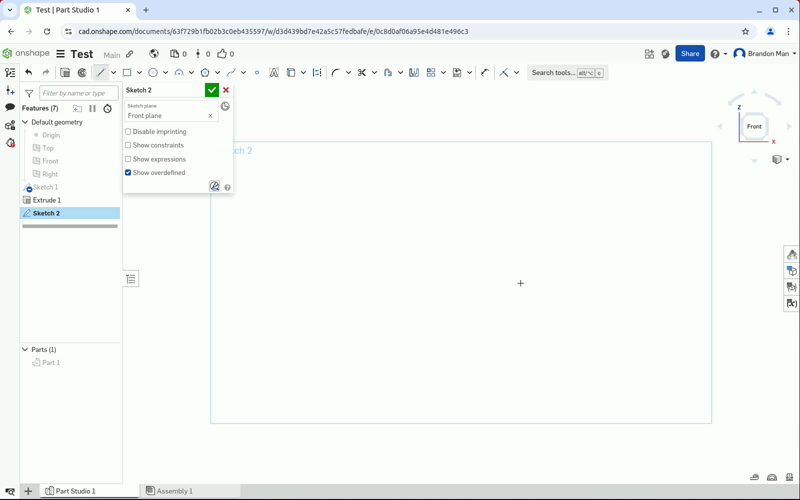
key_up(shift)
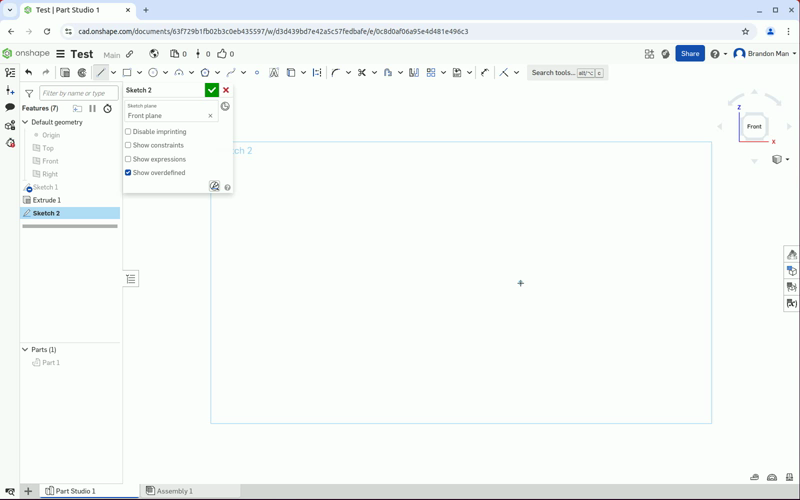
key_down(shift)
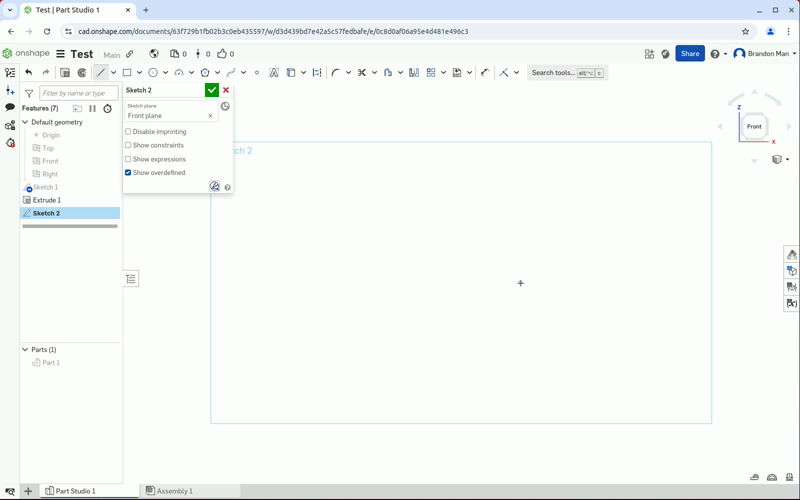
mouse_move(550, 282)
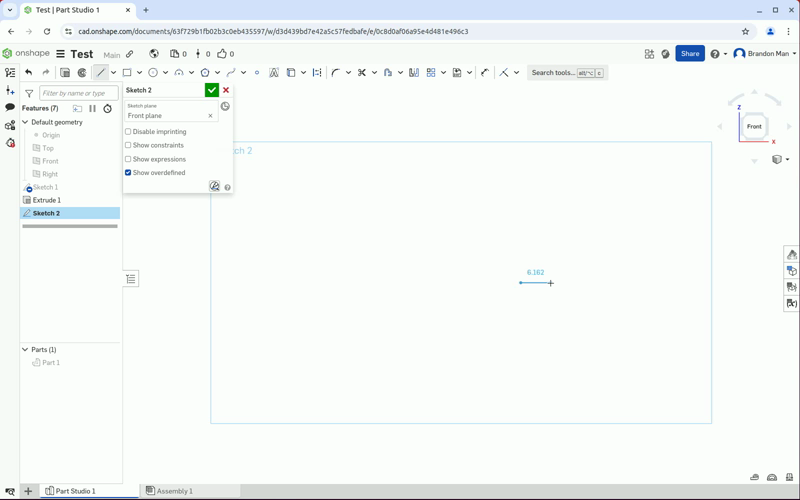
mouse_move(573, 282)
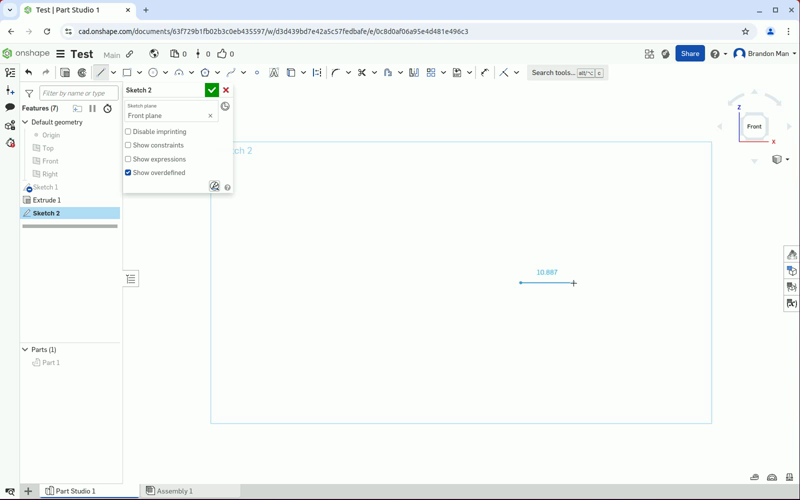
click(573, 282)
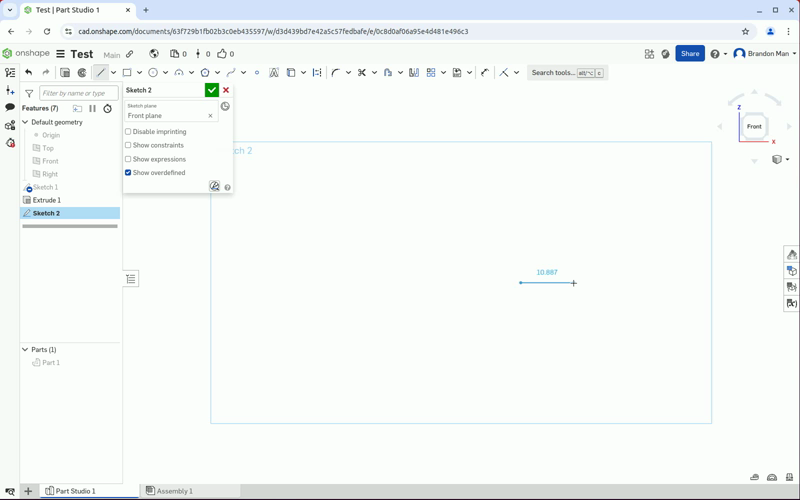
key_up(shift)
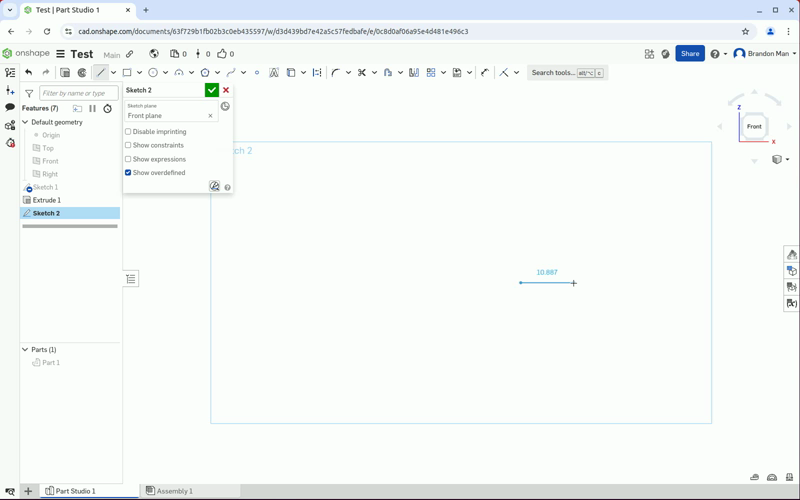
key_down(shift)
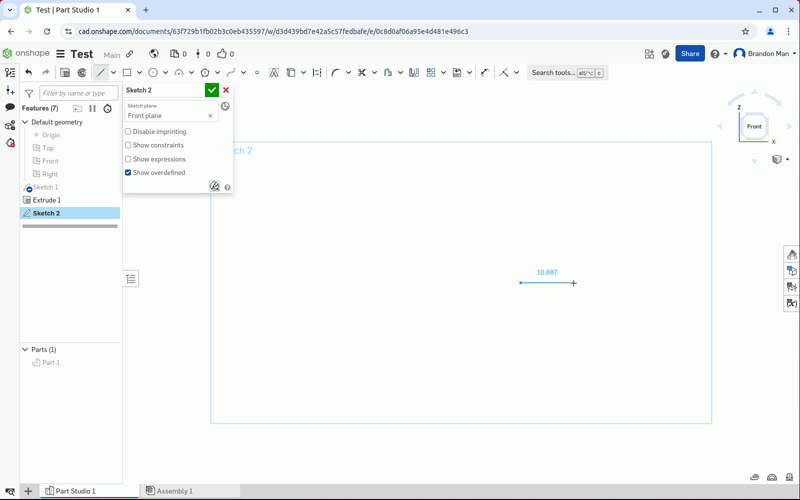
mouse_move(573, 213)
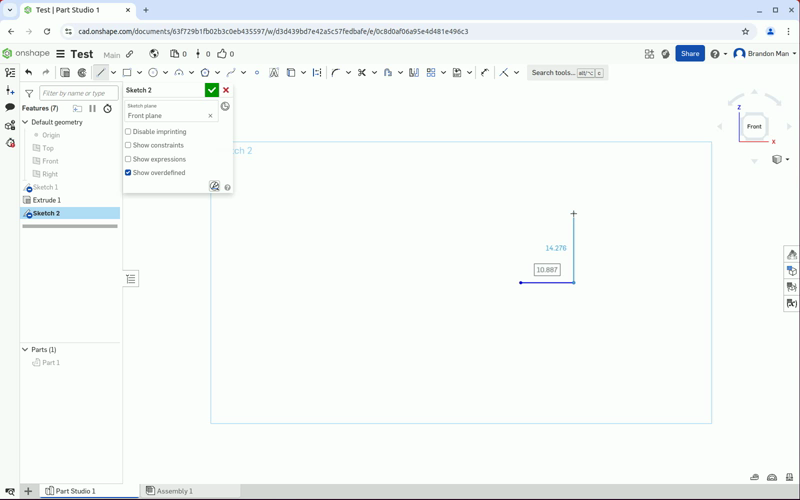
click(573, 213)
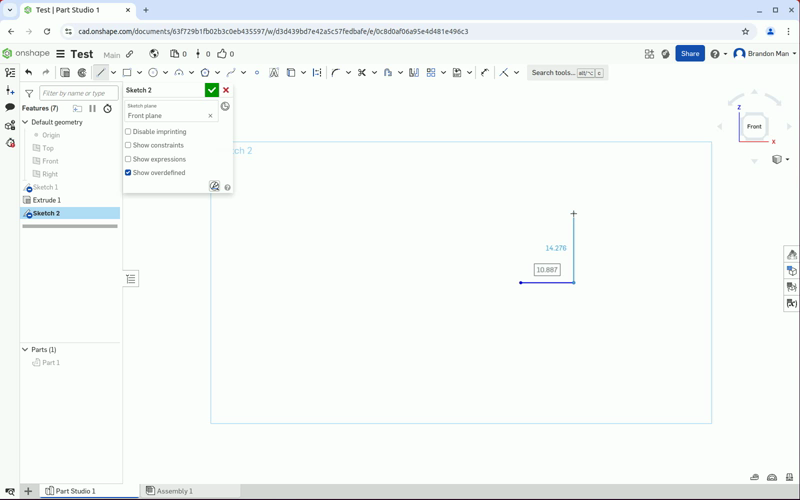
key_up(shift)
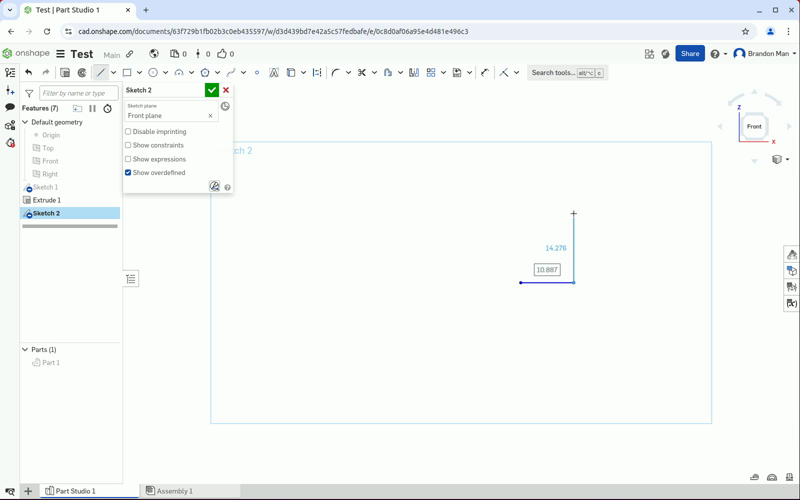
key_down(shift)
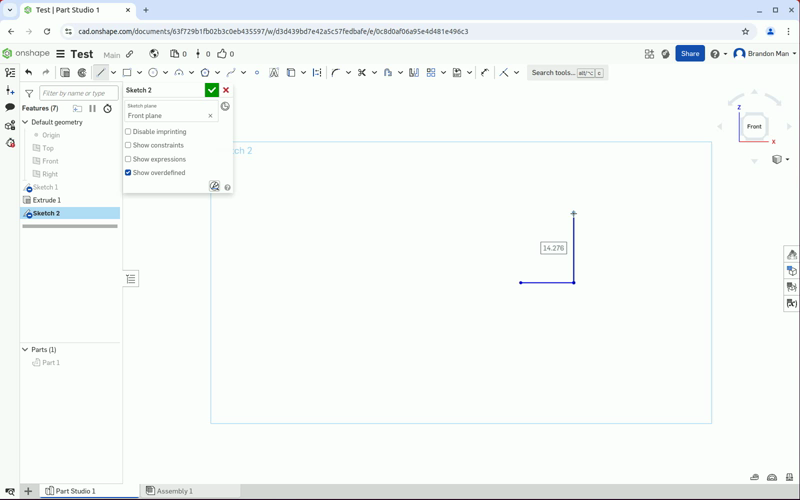
mouse_move(589, 213)
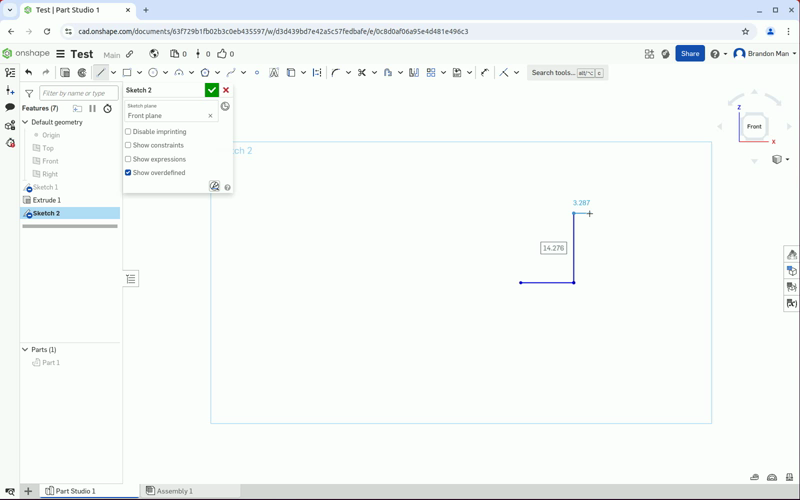
mouse_move(520, 213)
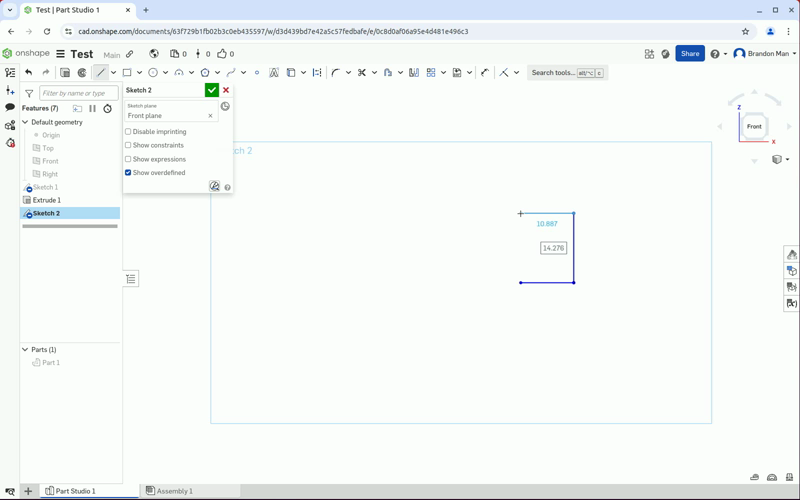
click(520, 213)
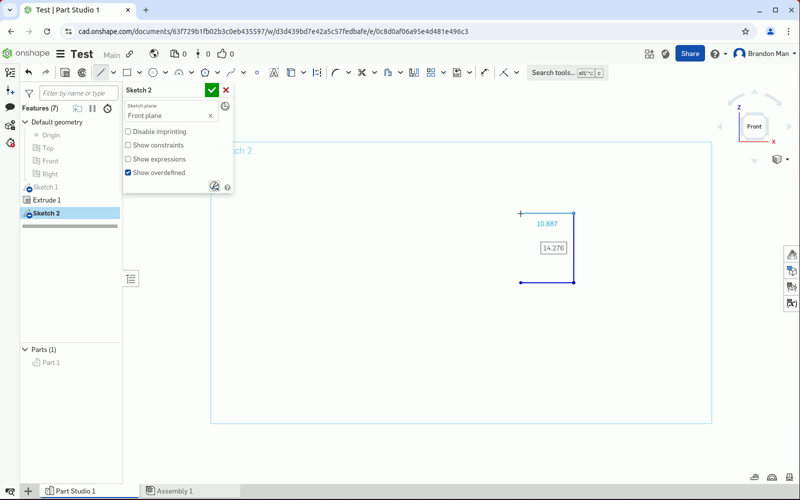
key_up(shift)
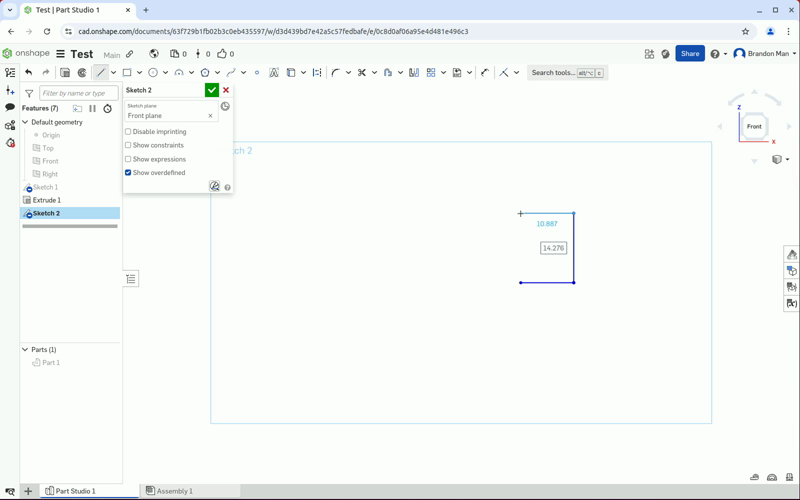
key_down(shift)
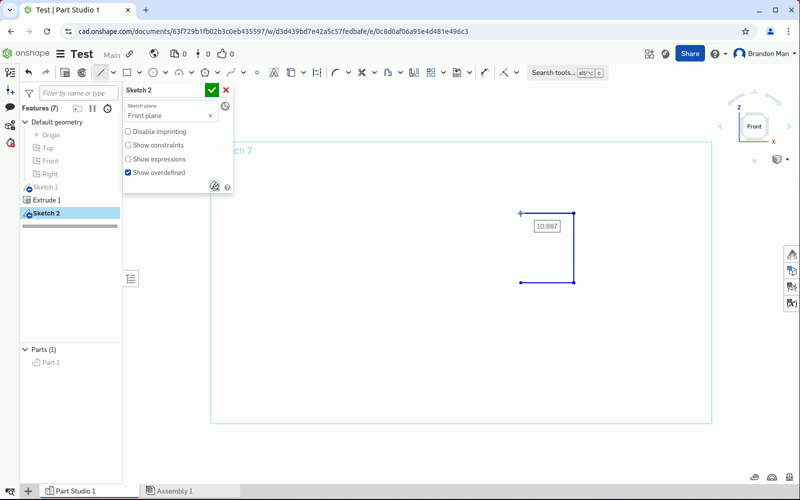
mouse_move(520, 282)
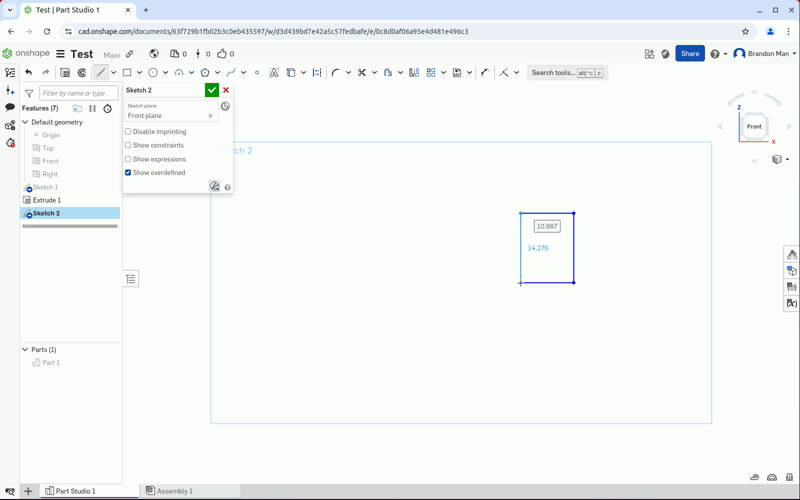
key_up(shift)
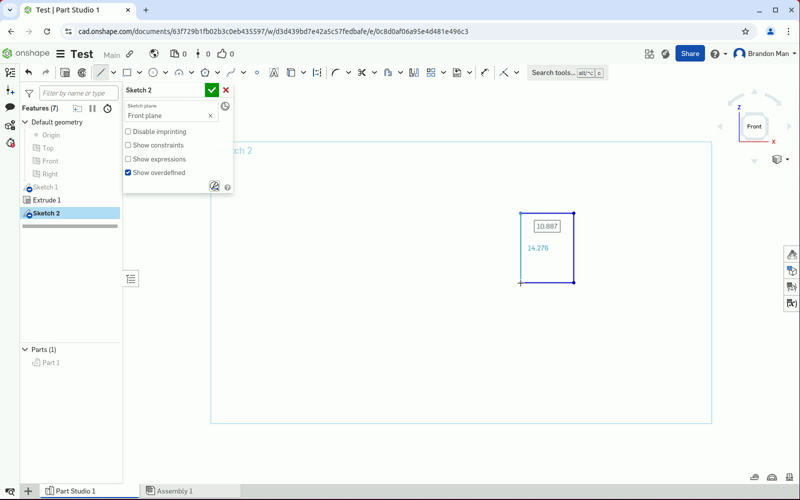
click(520, 282)
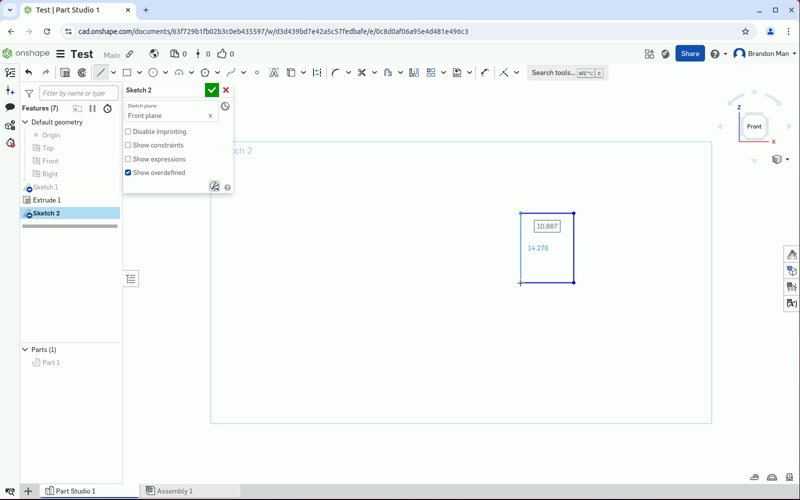
key(esc)
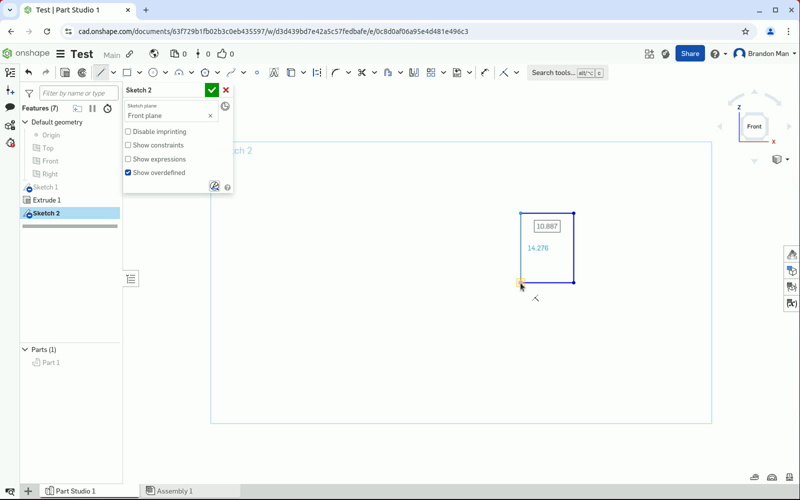
mouse_move(559, 246)
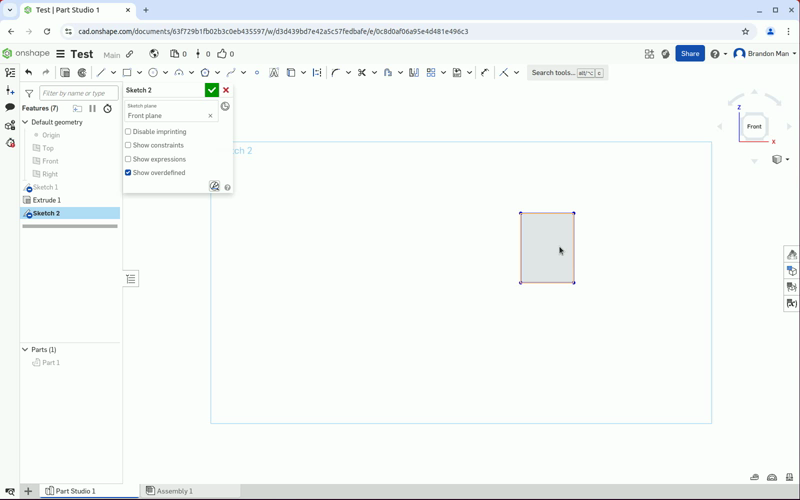
click(559, 246)
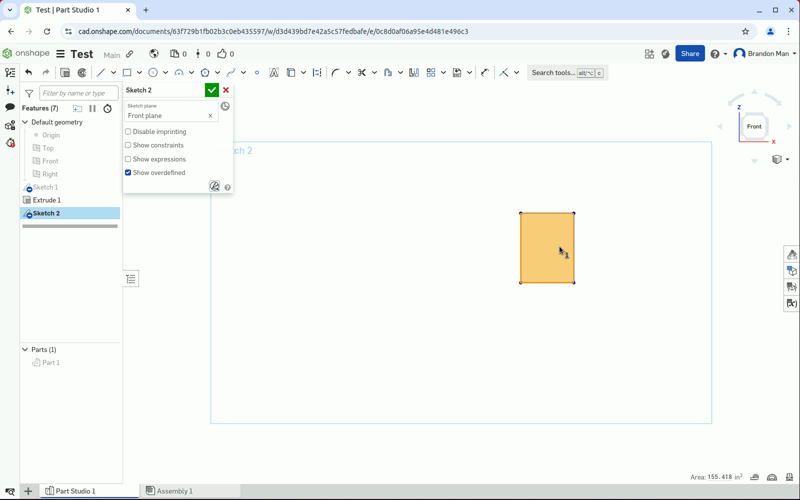
mouse_move(73, 352)
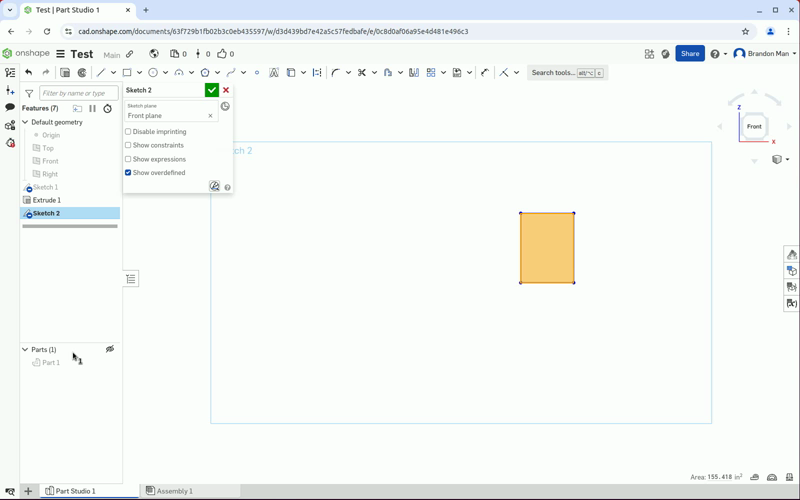
key(shift+y)
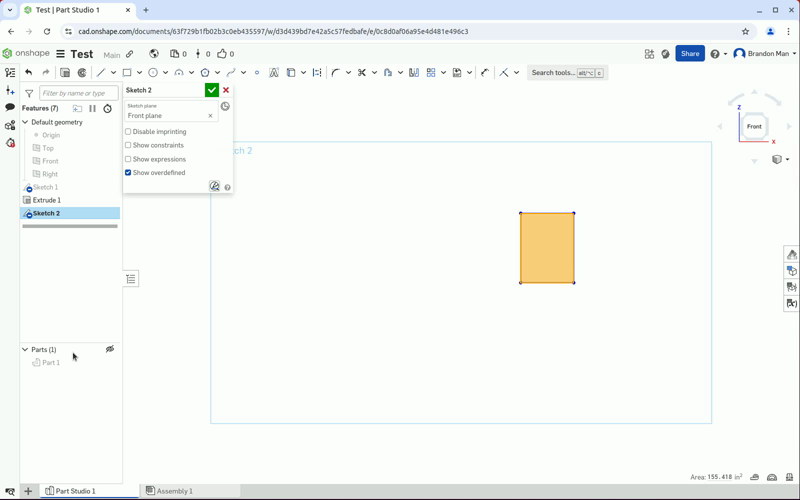
key(shift+e)
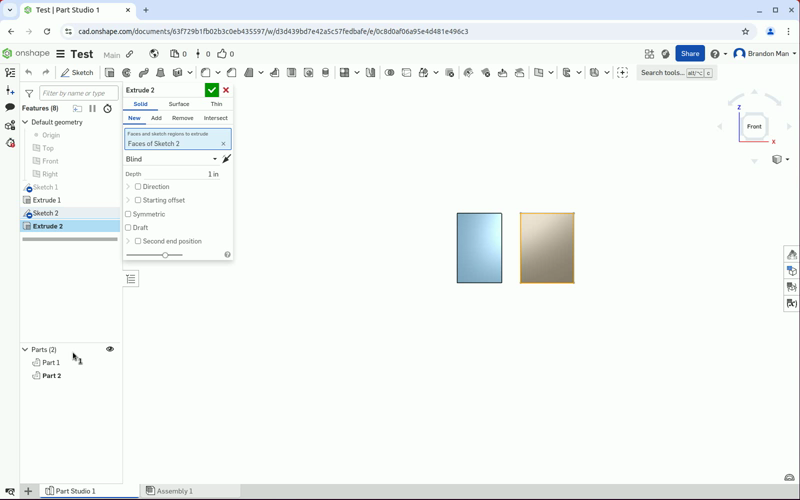
mouse_move(143, 106)
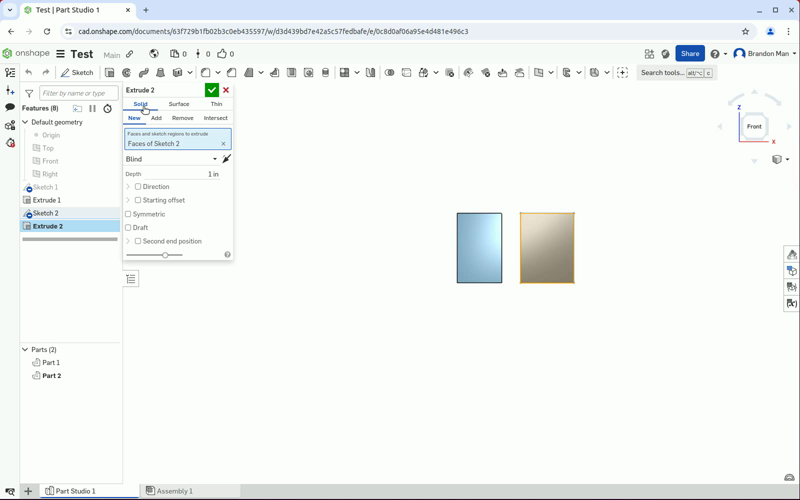
click(143, 106)
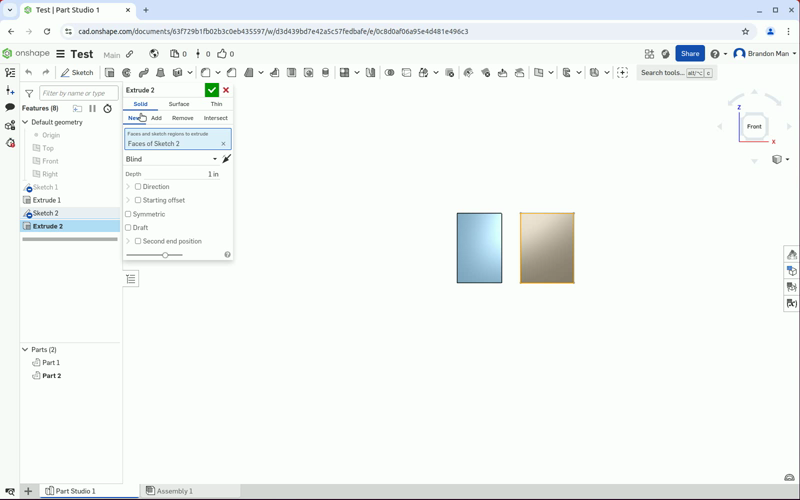
mouse_move(137, 120)
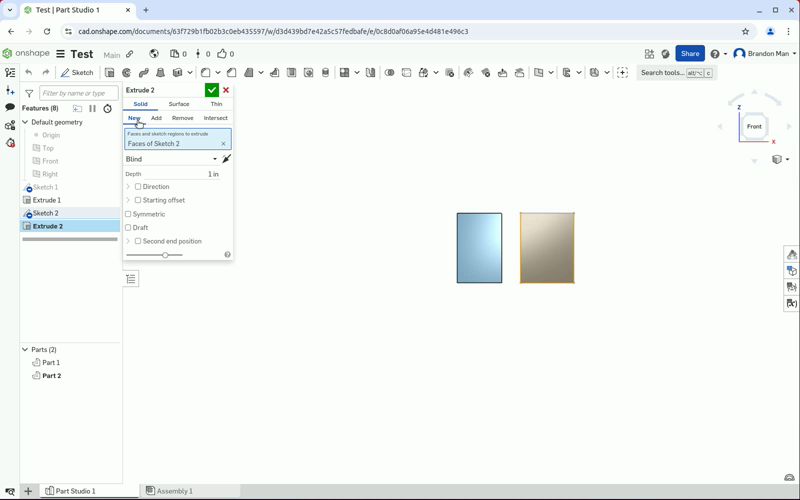
click(137, 120)
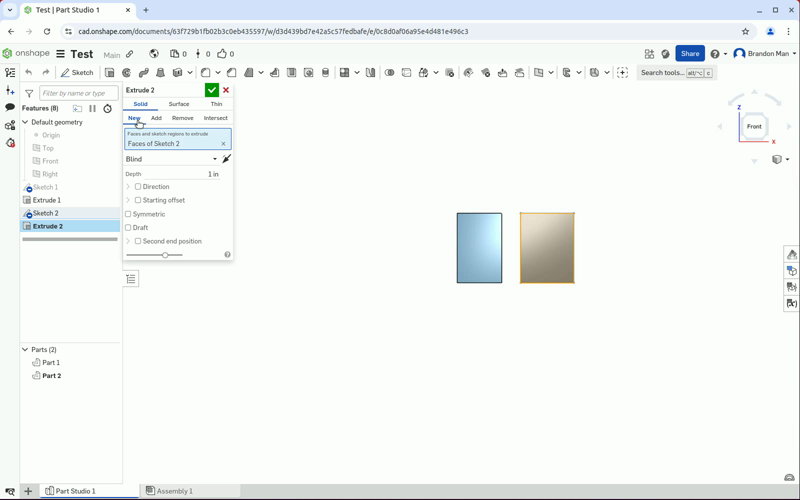
key(tab, 4)
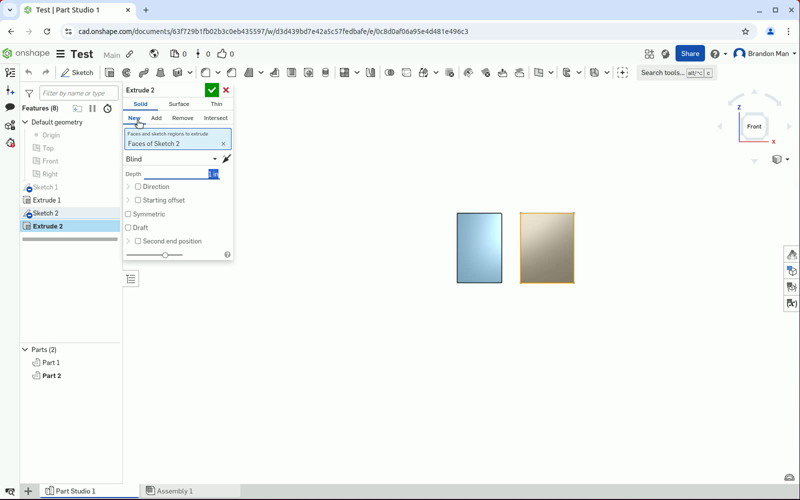
text(-0.241)
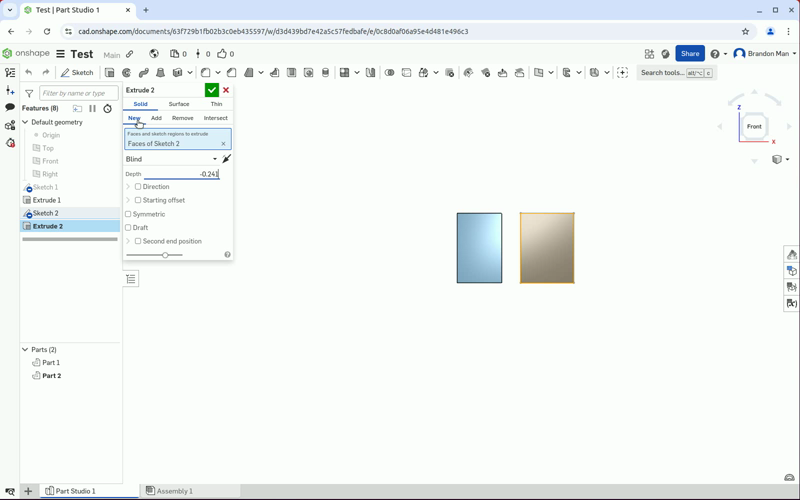
key(enter)
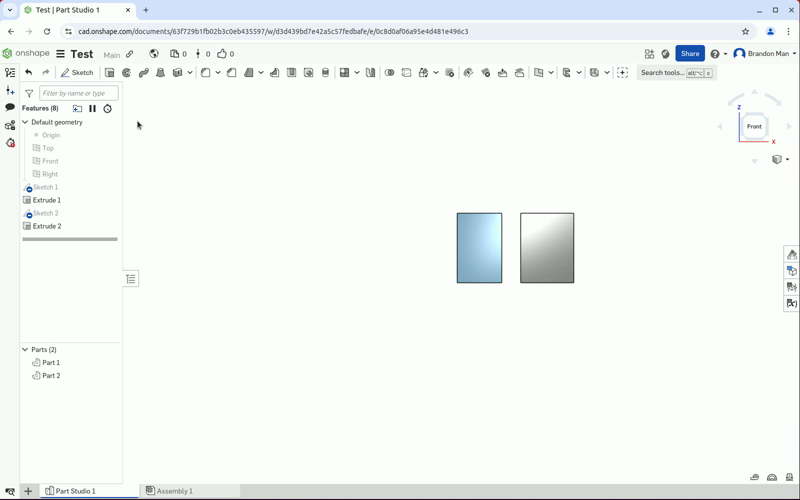
key(shift+h)
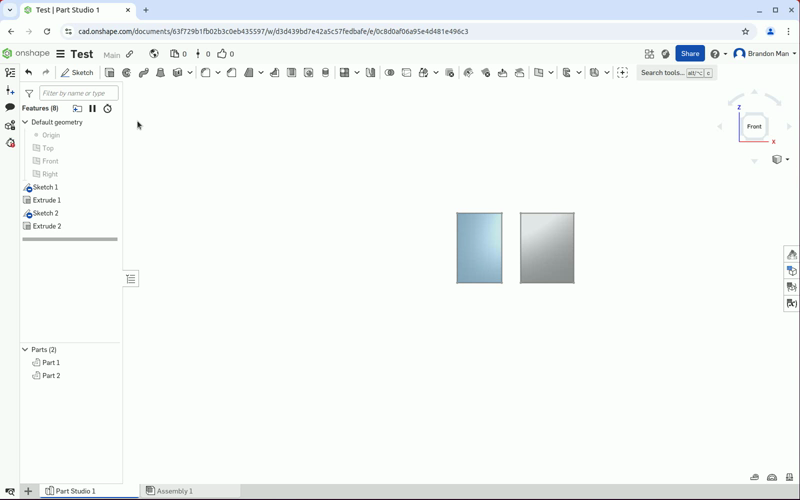
key(shift+h)
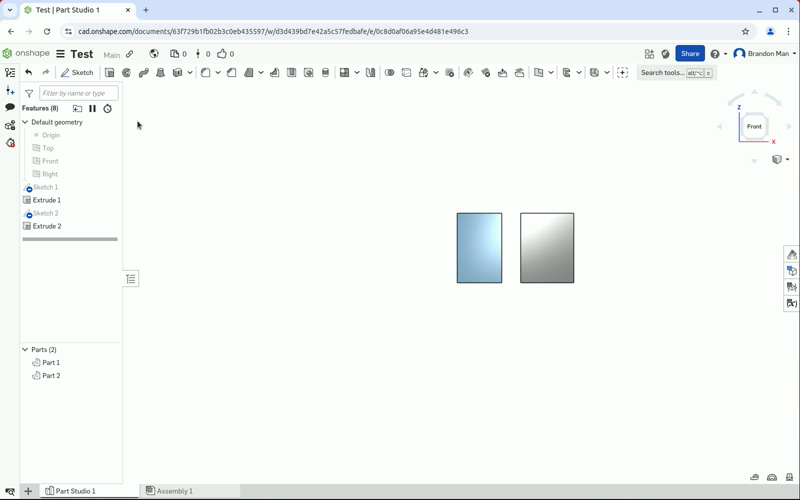
mouse_move(73, 189)
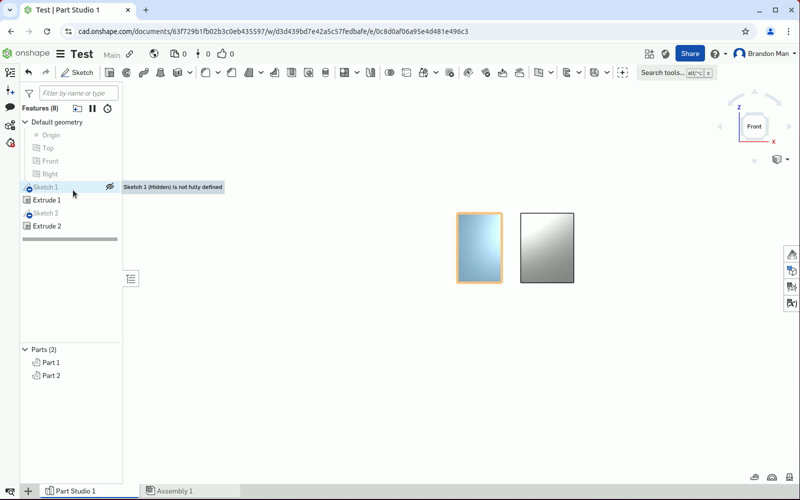
click(73, 189)
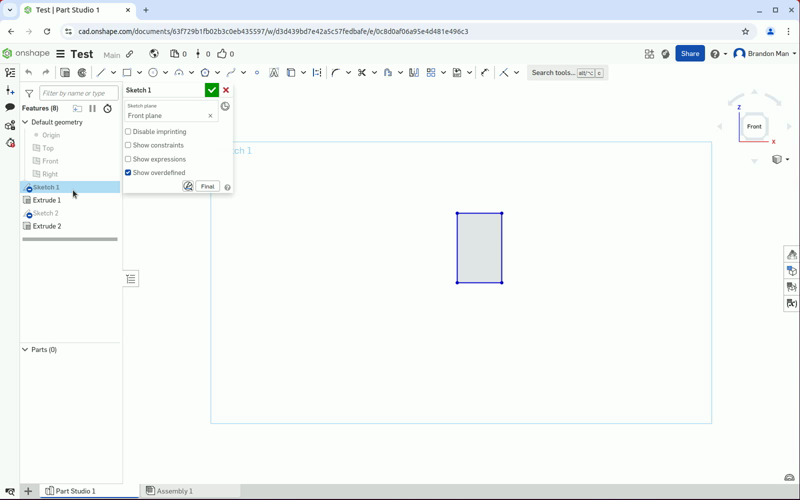
mouse_move(229, 92)
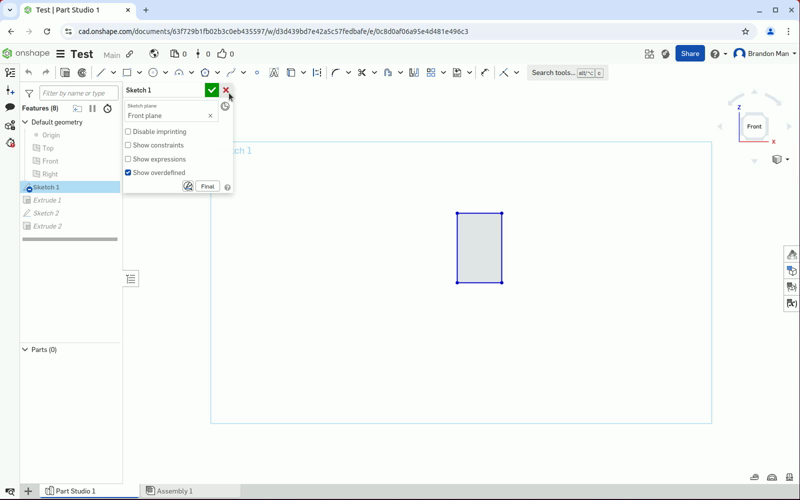
click(229, 92)
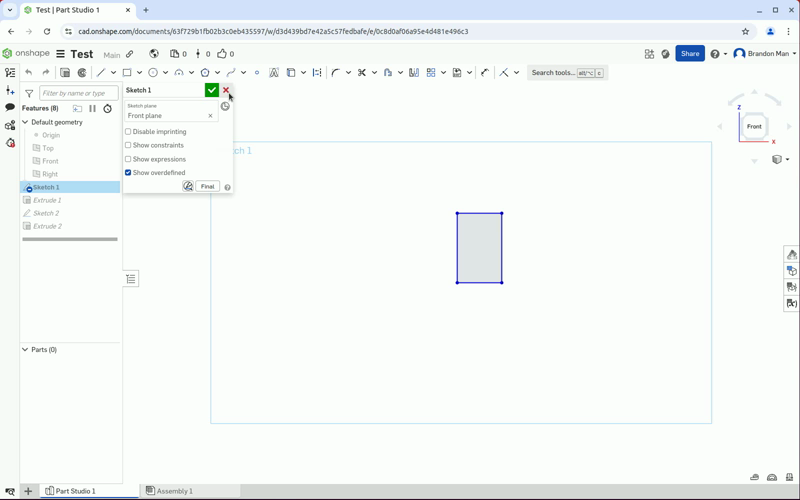
key(shift+s)
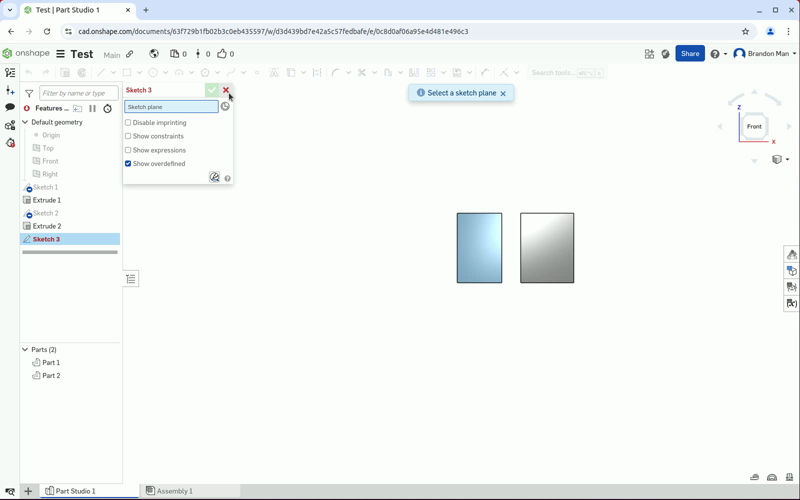
mouse_move(73, 163)
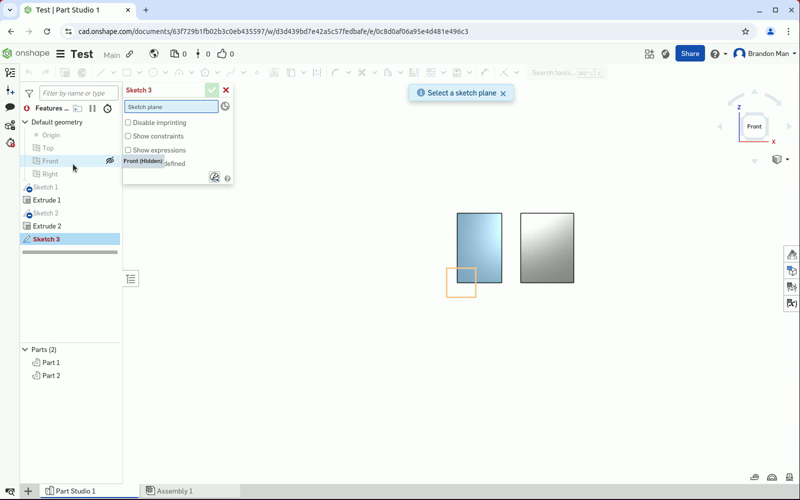
click(73, 163)
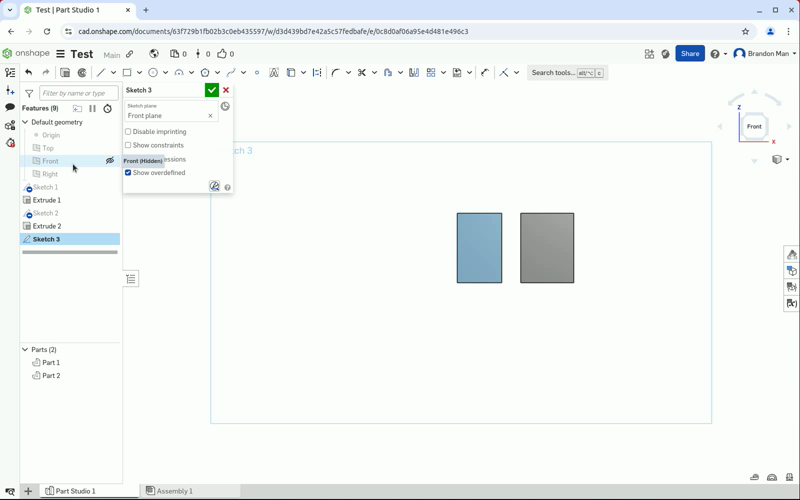
mouse_move(73, 352)
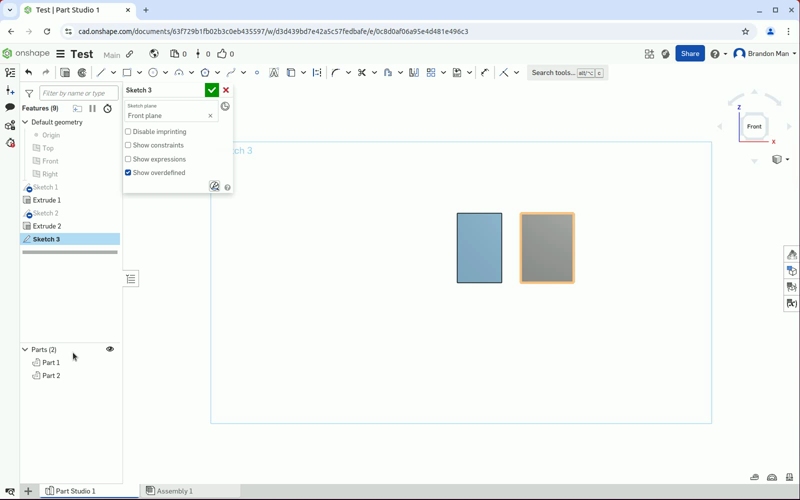
key(y)
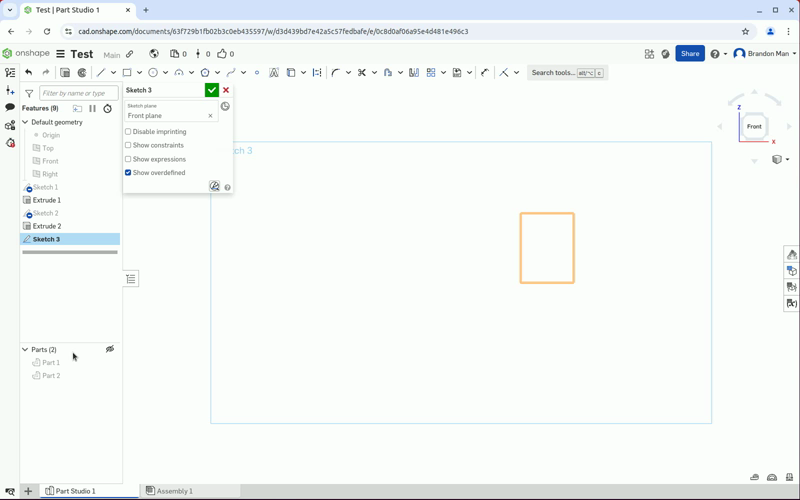
key(l)
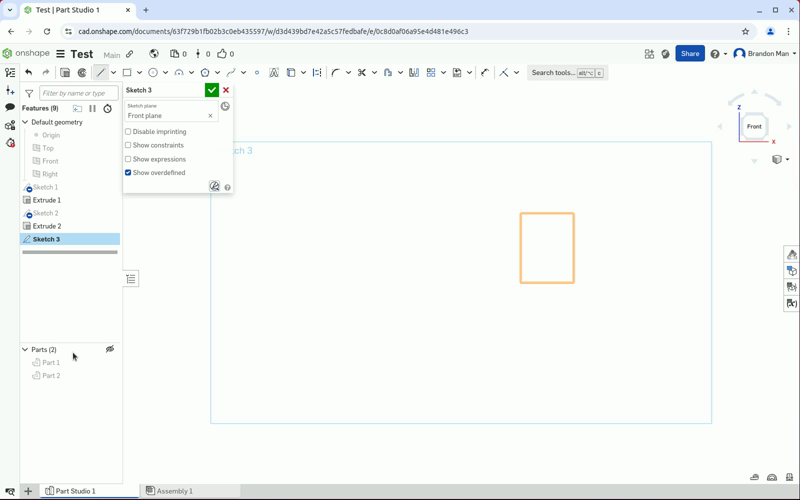
key_down(shift)
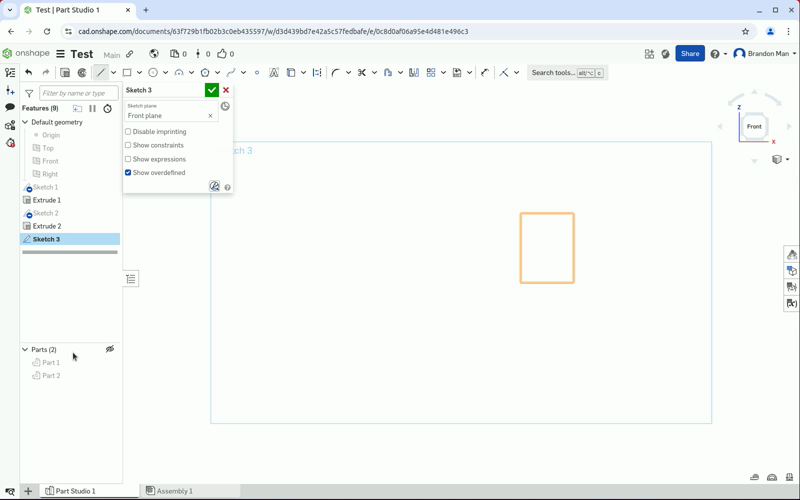
mouse_move(403, 282)
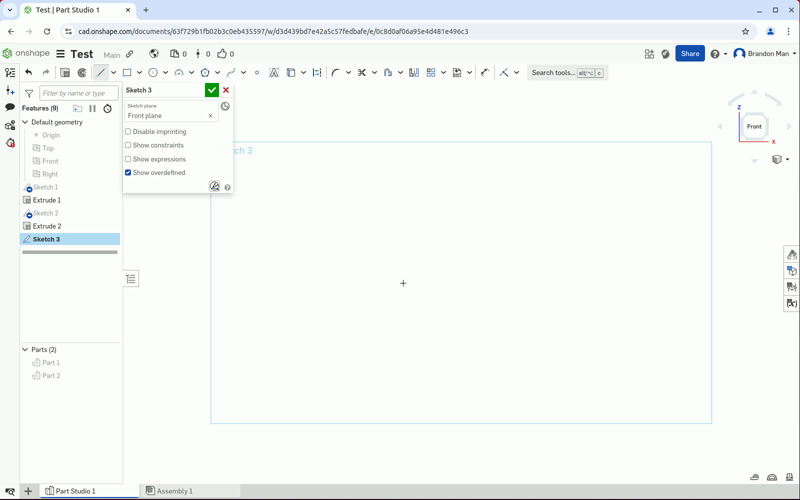
click(403, 282)
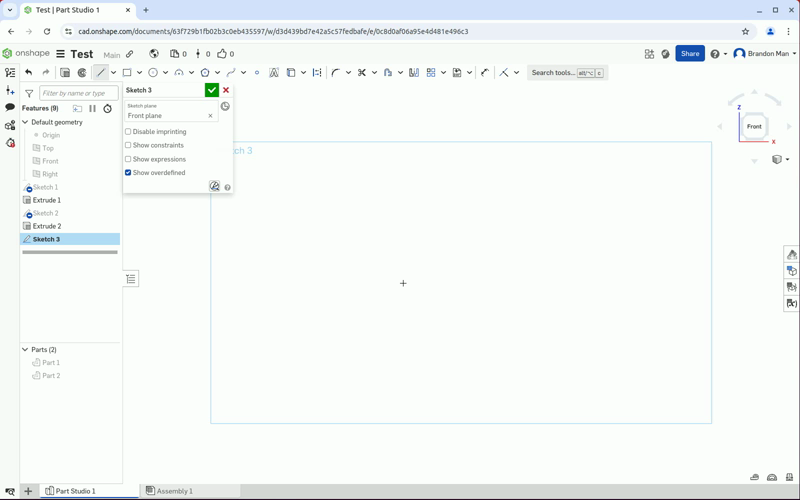
key_up(shift)
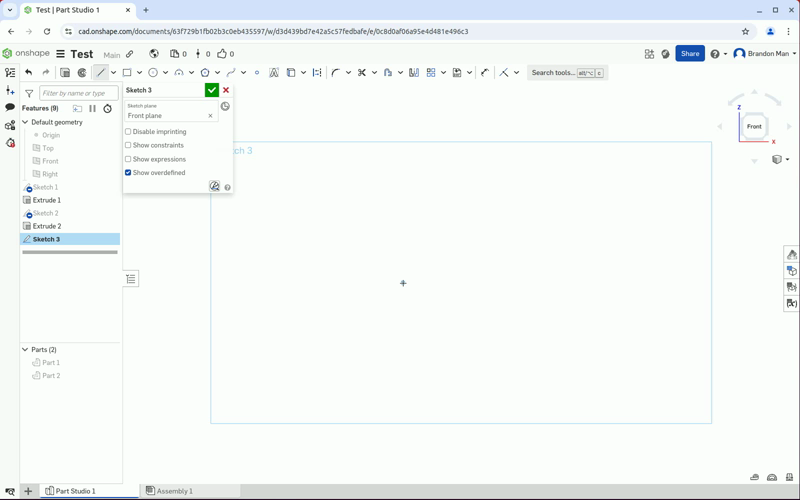
key_down(shift)
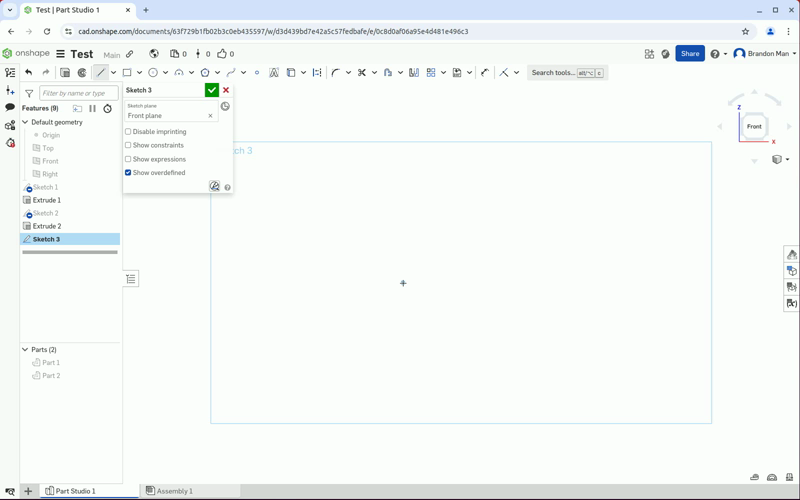
mouse_move(433, 282)
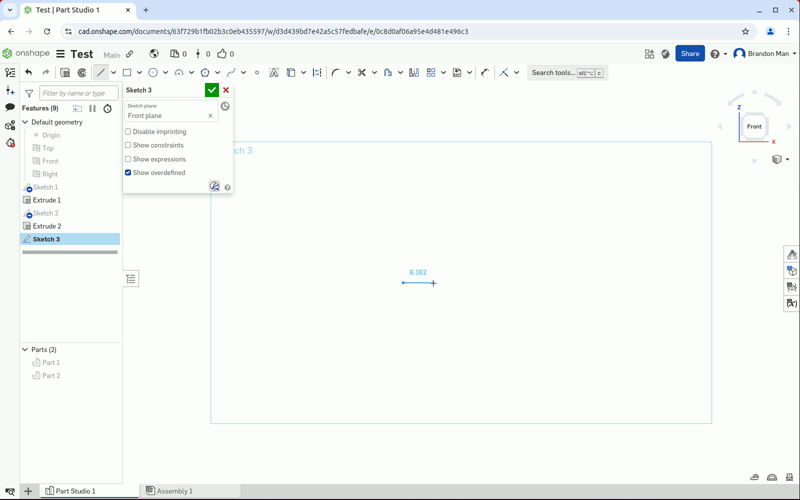
mouse_move(419, 282)
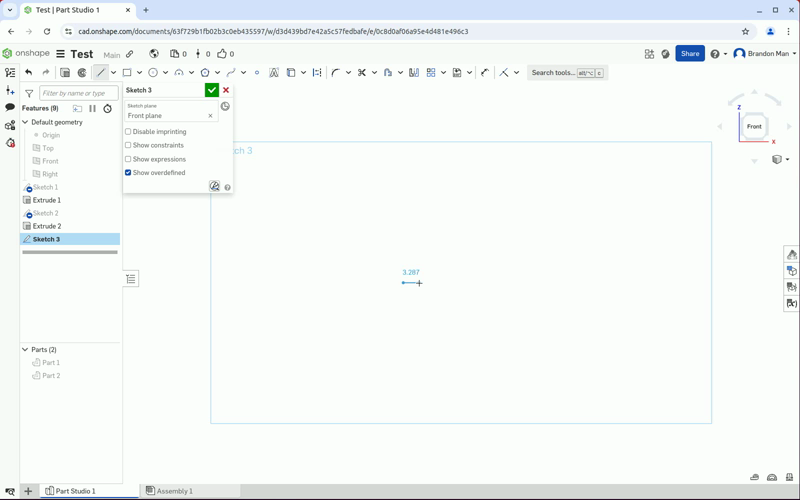
click(419, 282)
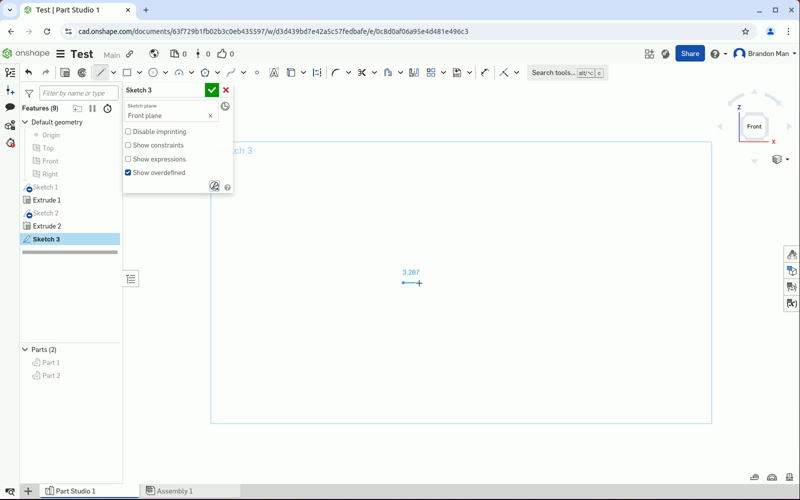
key_up(shift)
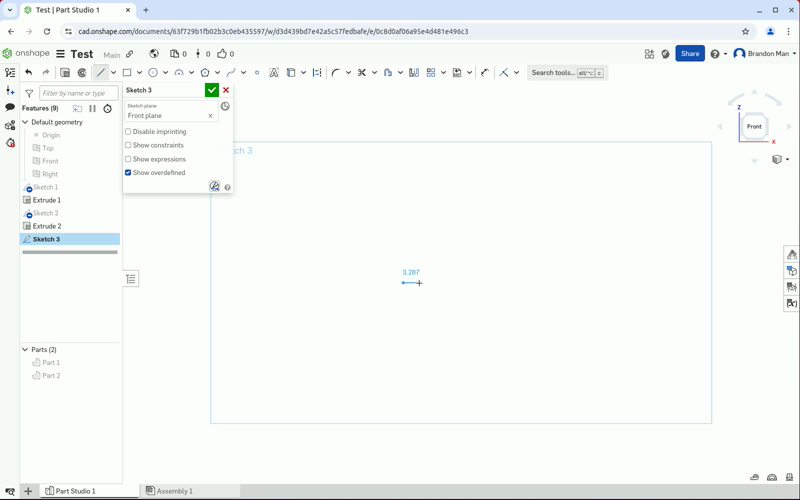
key_down(shift)
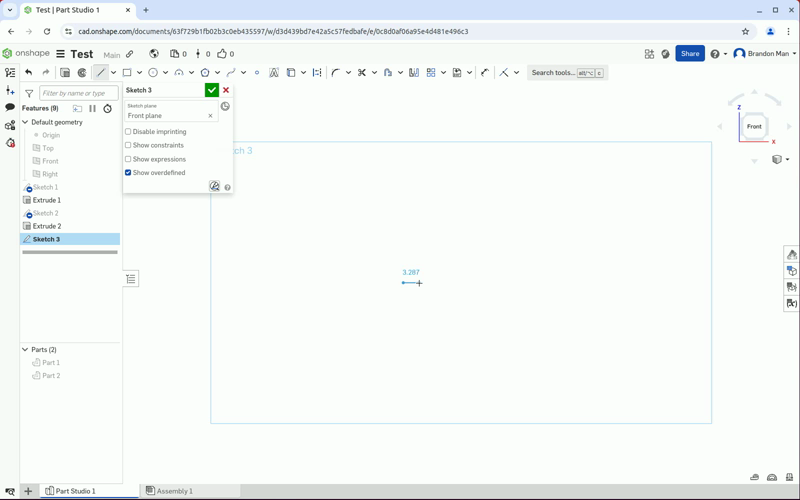
mouse_move(449, 282)
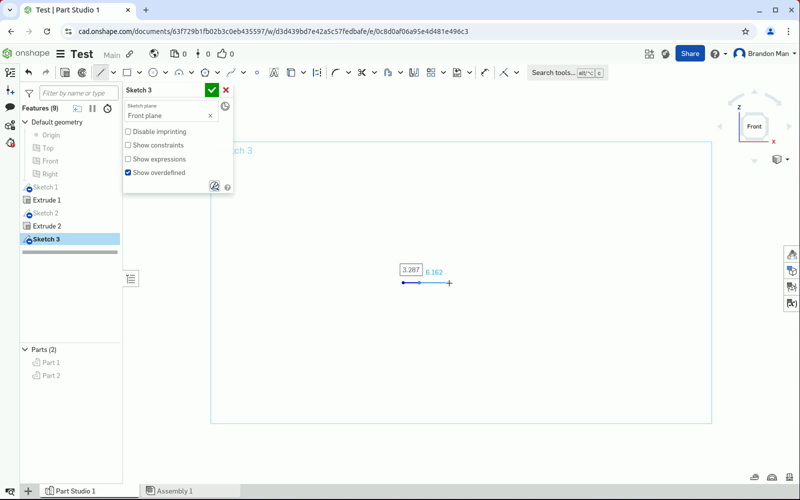
mouse_move(419, 241)
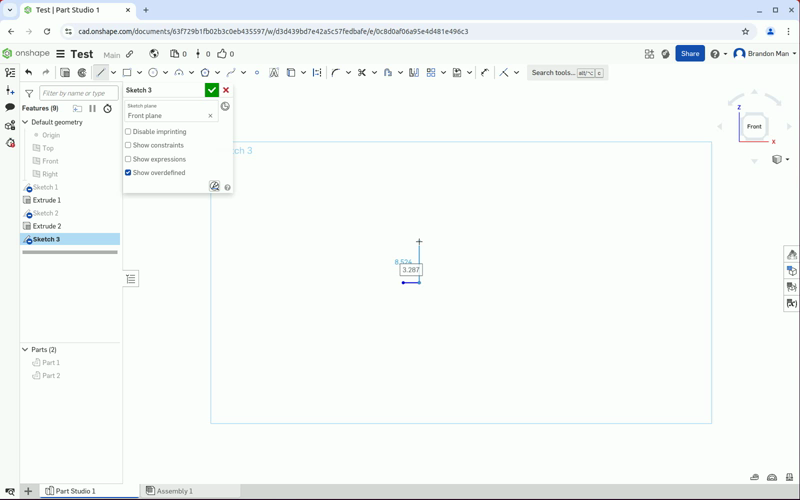
click(419, 241)
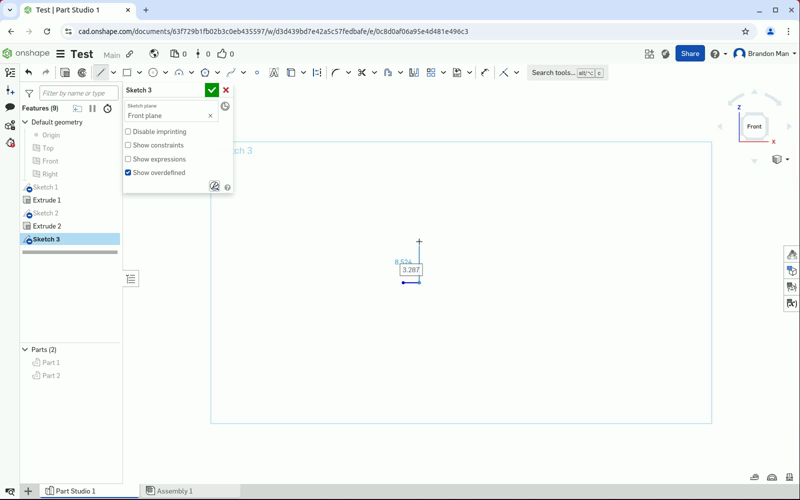
key_up(shift)
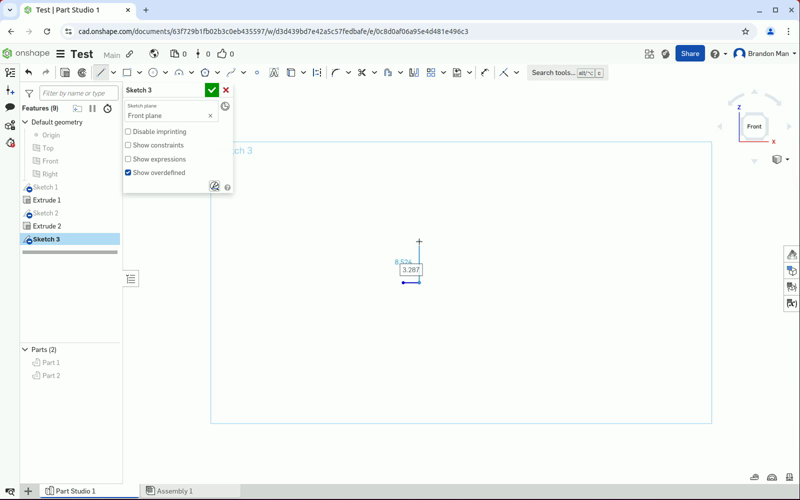
key_down(shift)
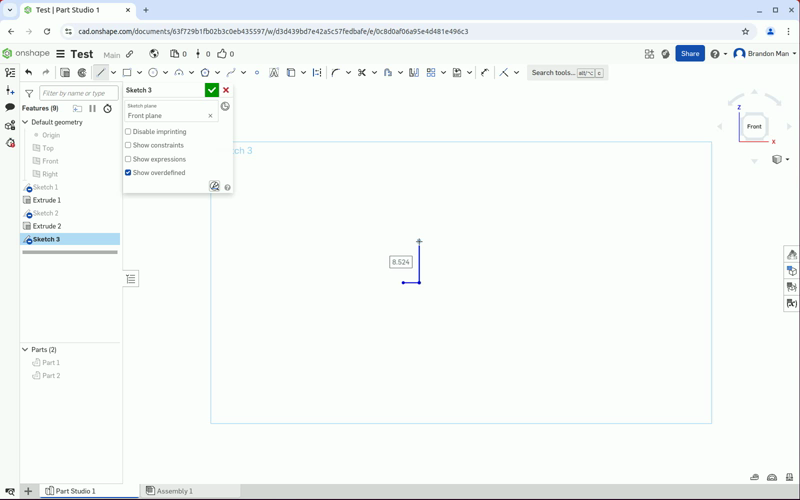
mouse_move(449, 241)
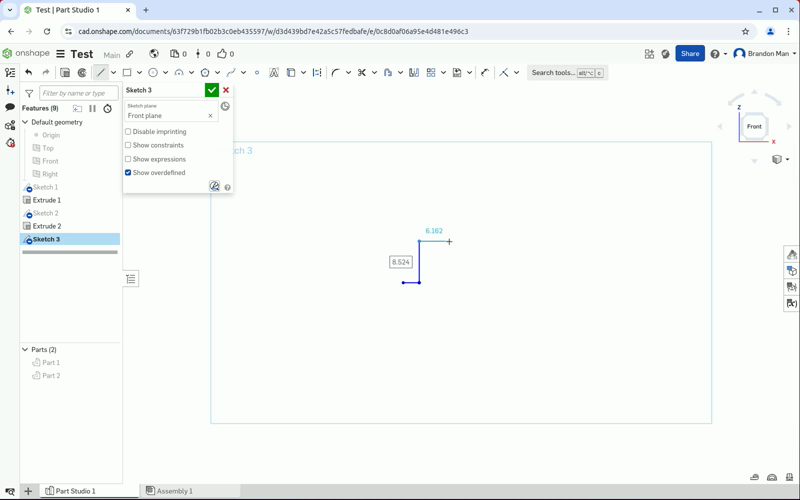
mouse_move(403, 241)
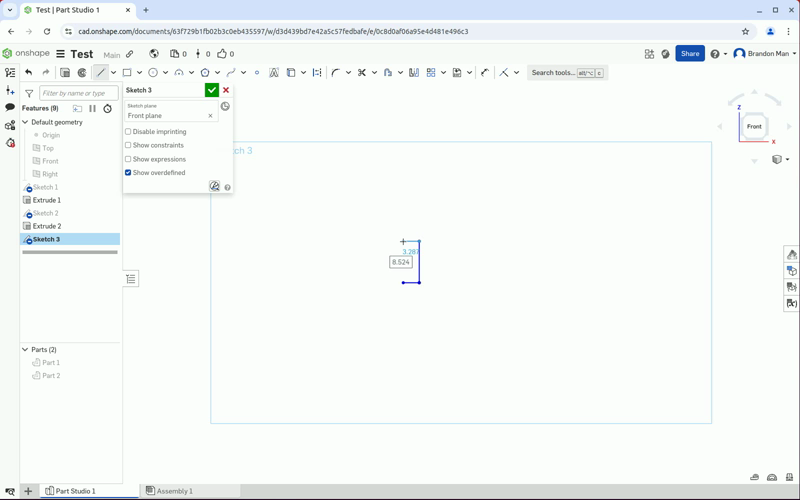
click(403, 241)
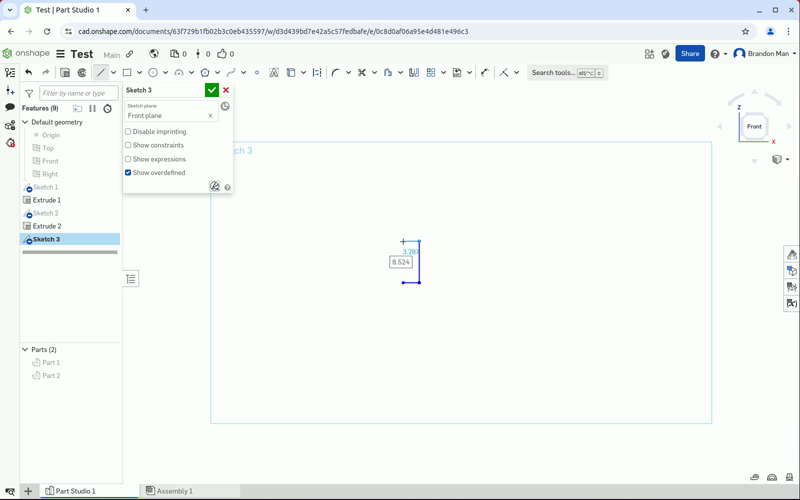
key_up(shift)
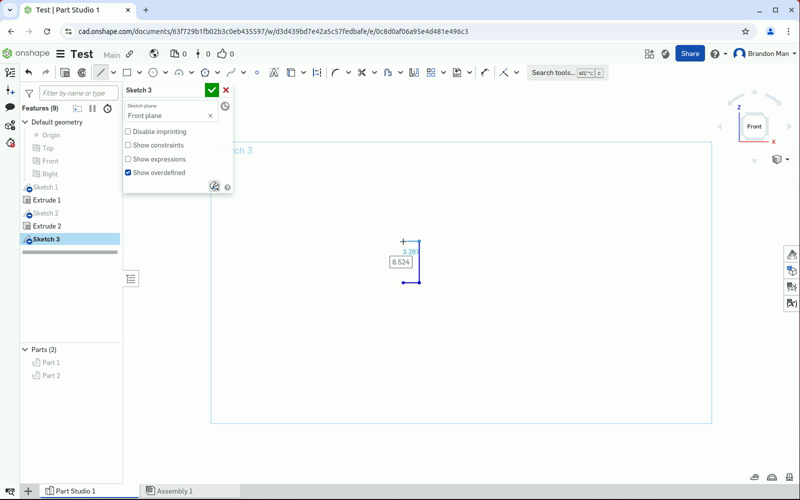
mouse_move(433, 241)
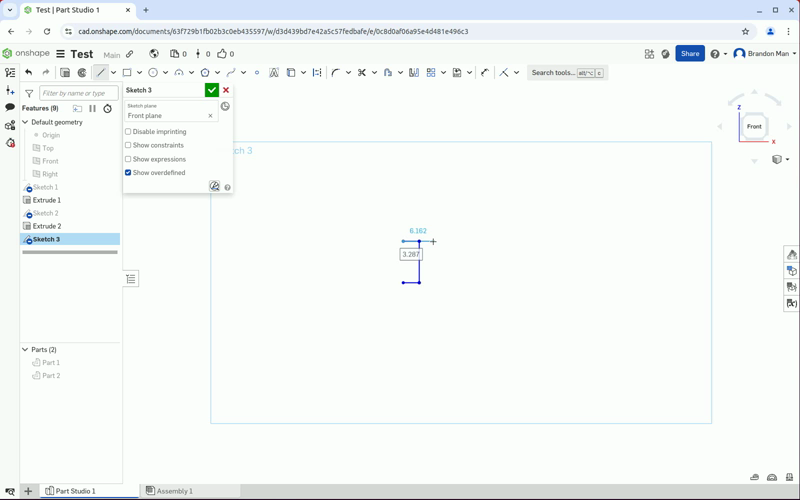
key_down(shift)
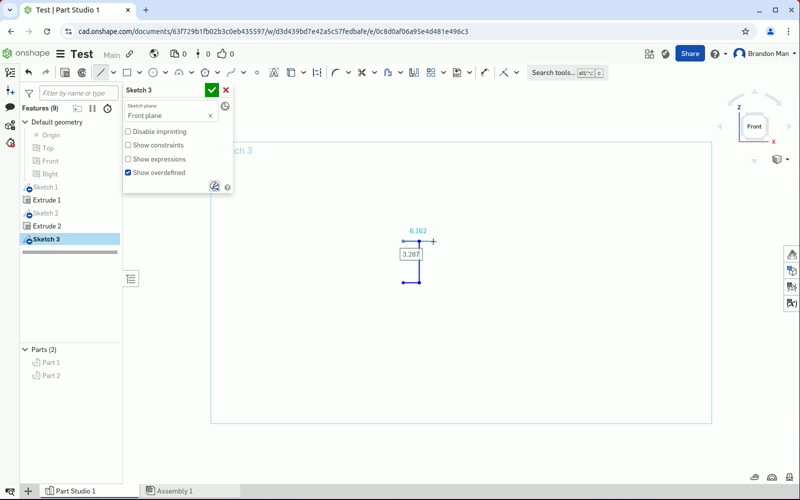
mouse_move(403, 282)
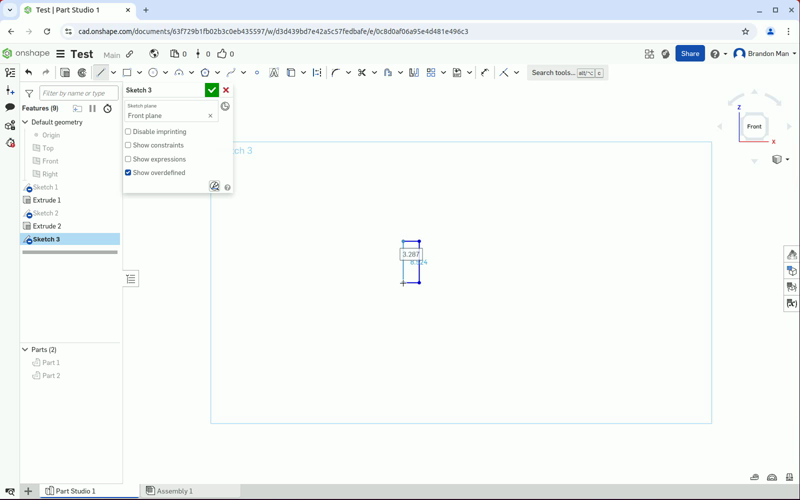
key_up(shift)
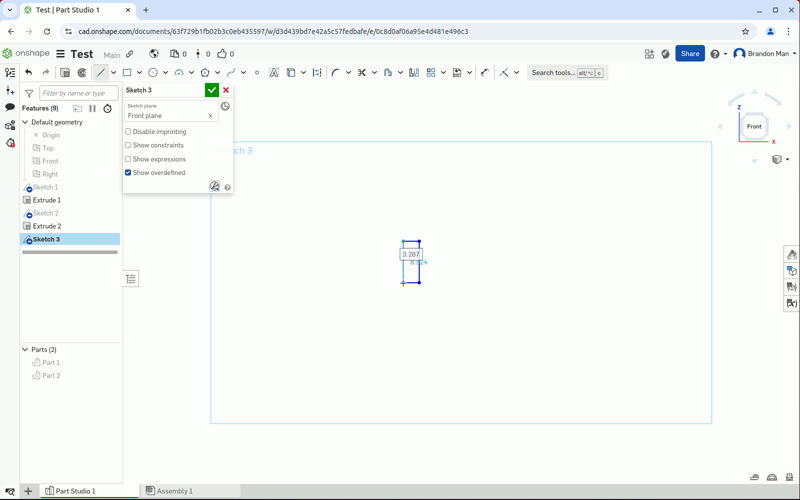
click(403, 282)
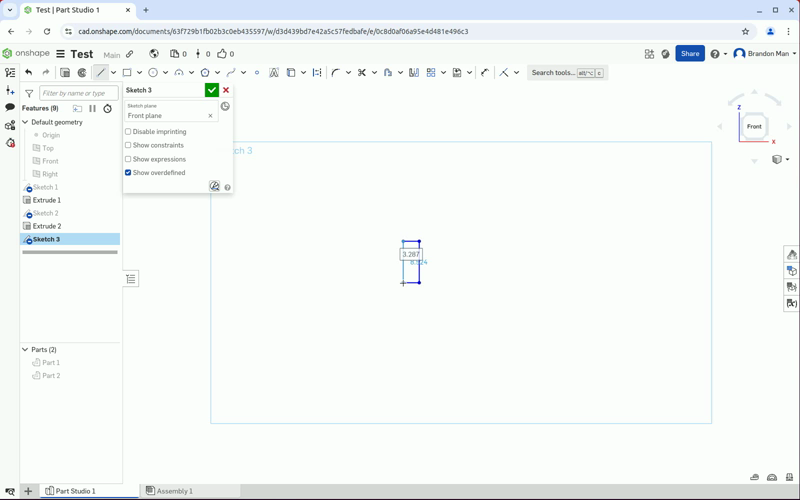
key(esc)
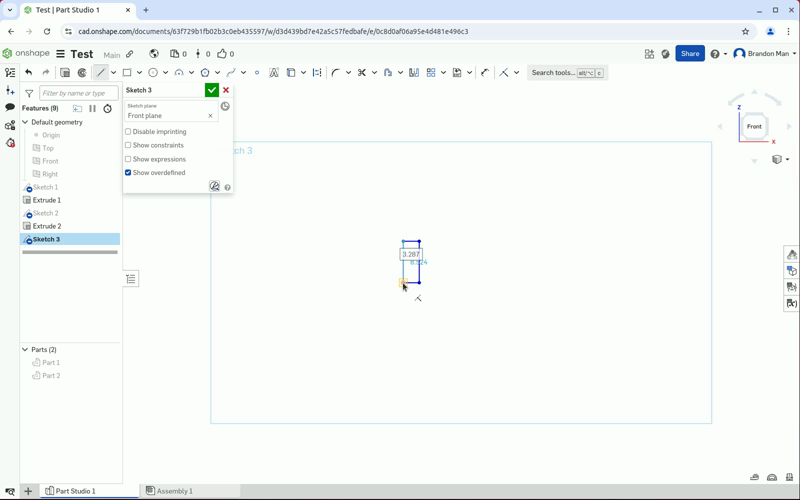
mouse_move(409, 257)
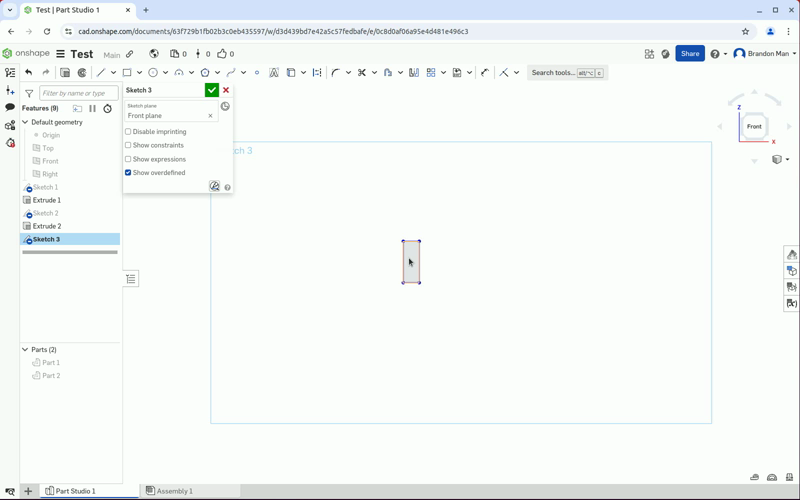
scroll(6)
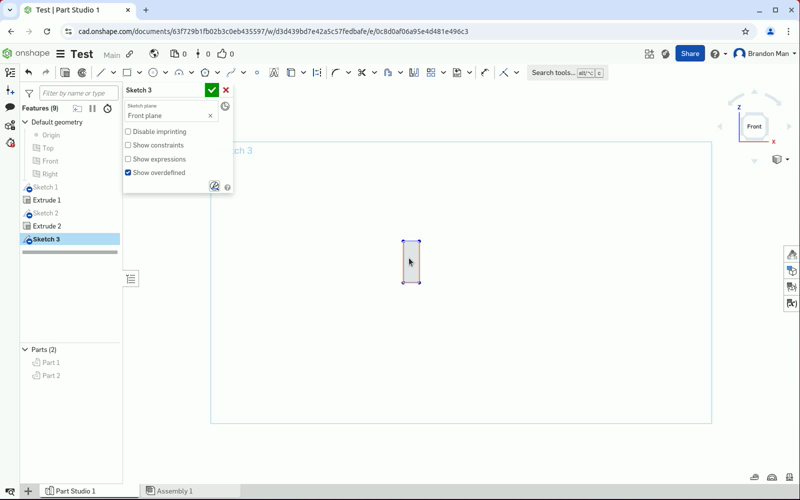
scroll(6)
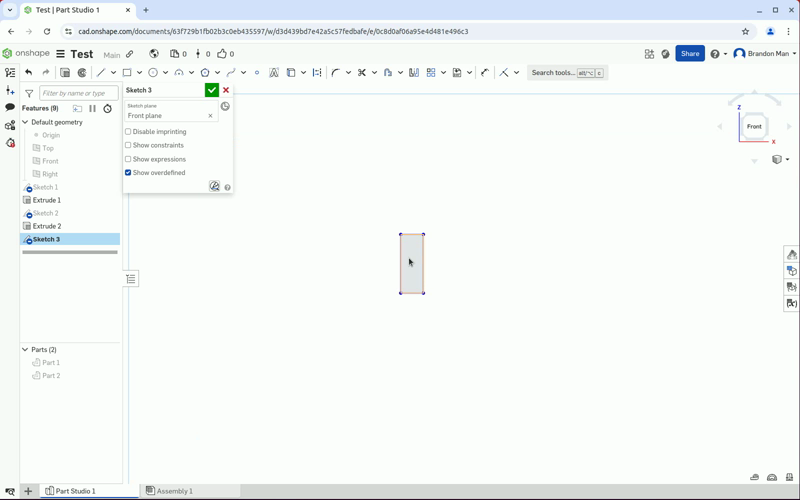
scroll(6)
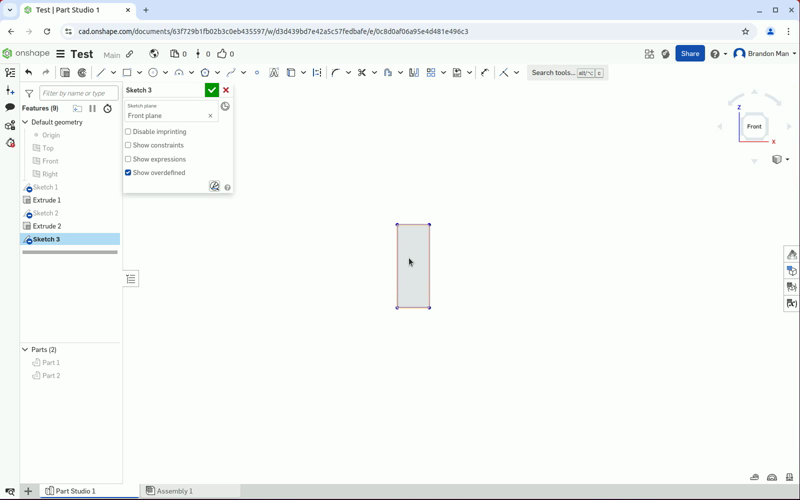
scroll(6)
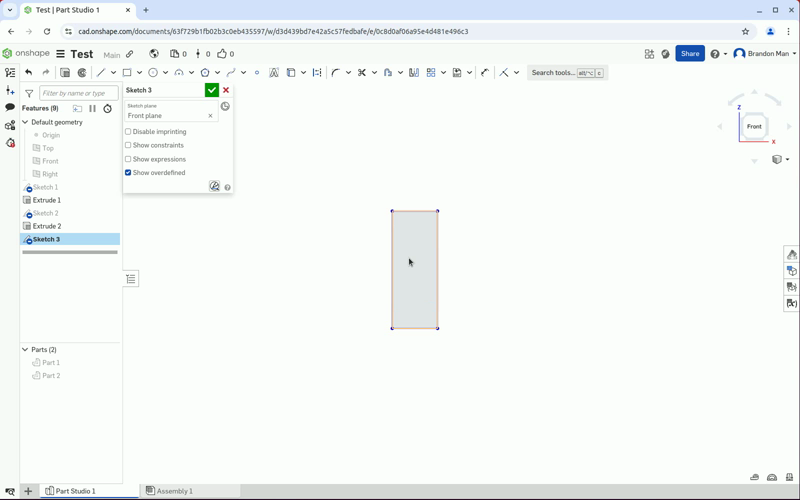
scroll(6)
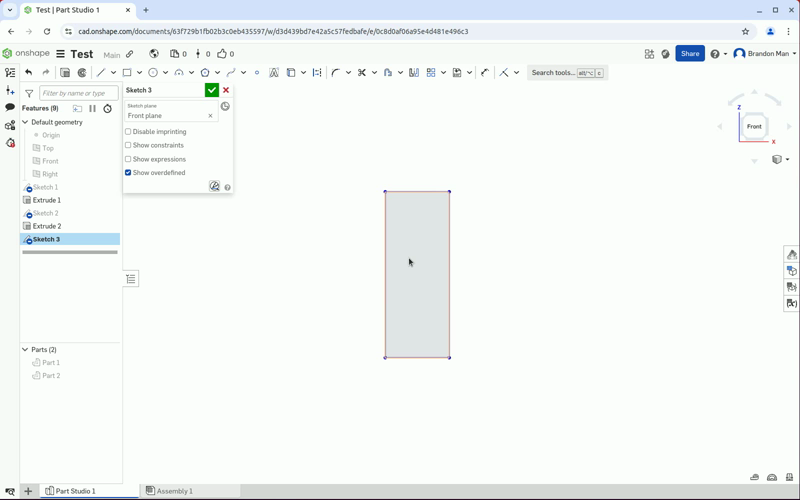
scroll(6)
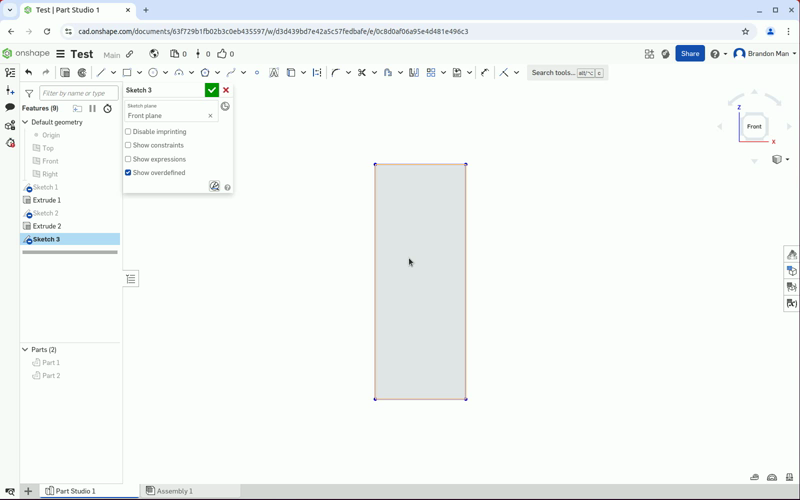
scroll(6)
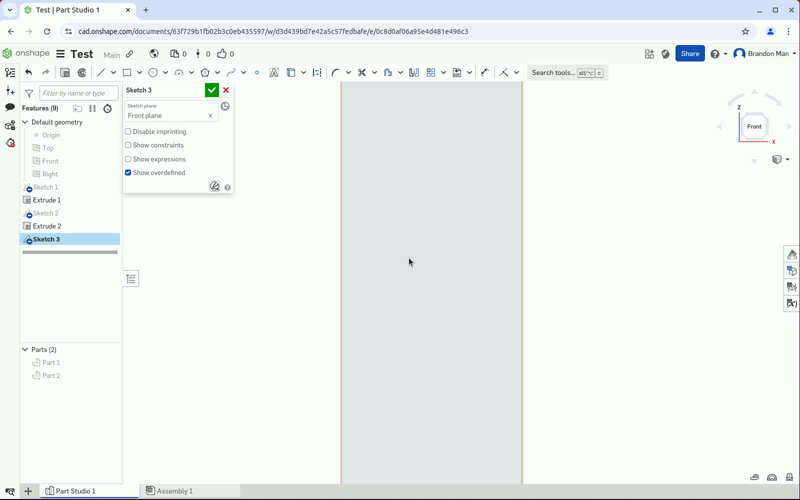
click(409, 257)
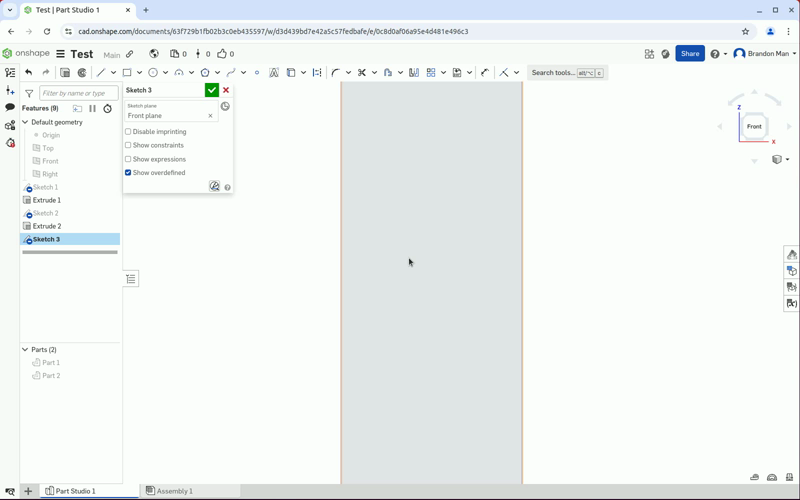
scroll(-6)
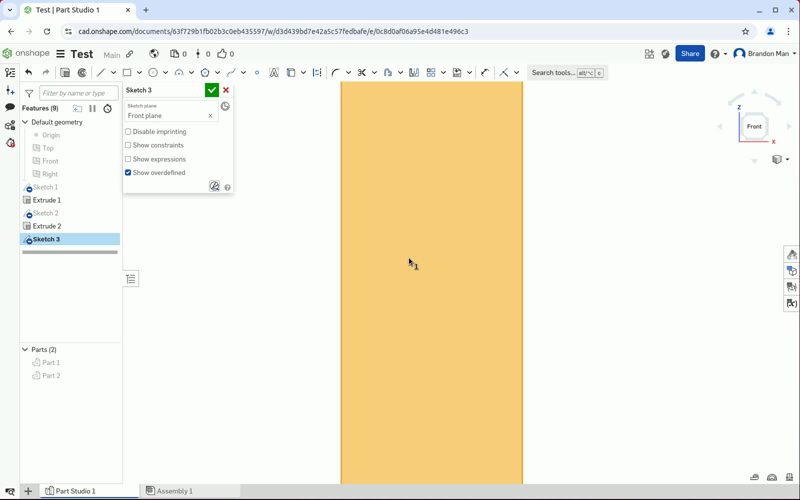
scroll(-6)
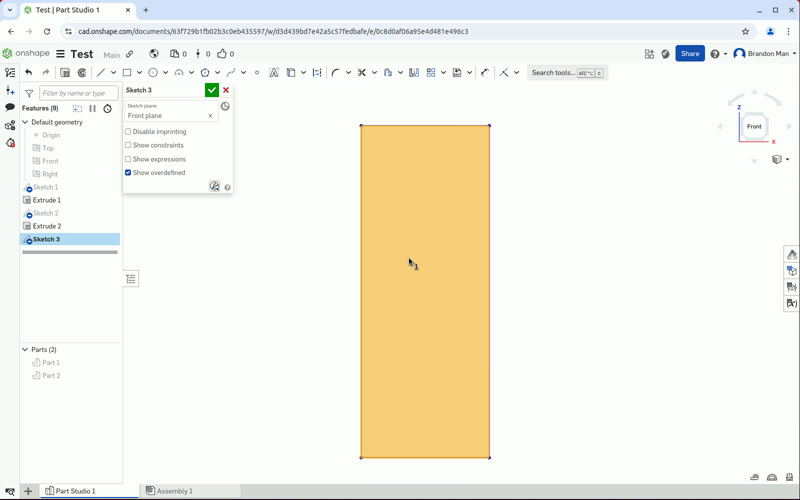
scroll(-6)
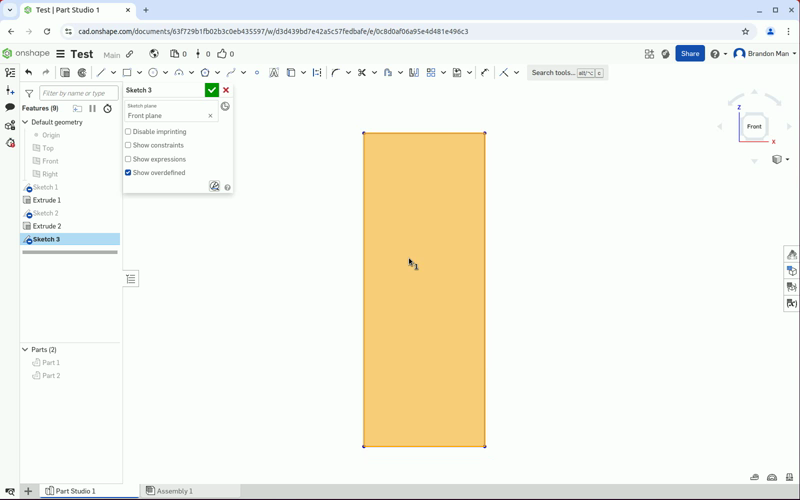
scroll(-6)
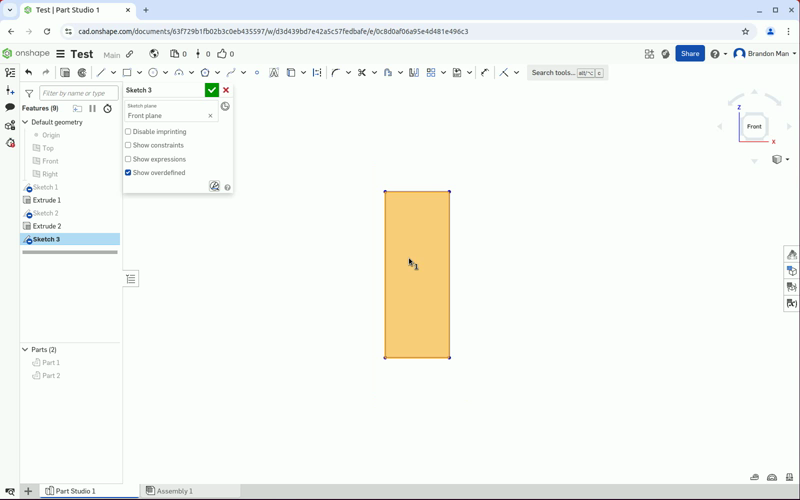
scroll(-6)
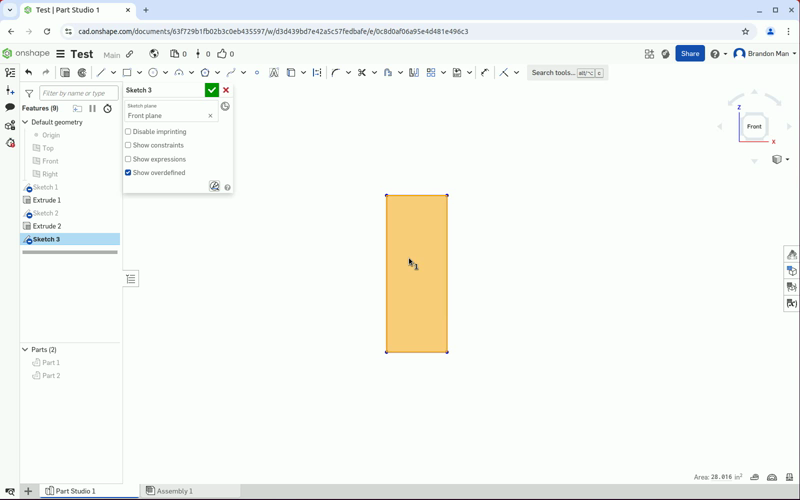
scroll(-6)
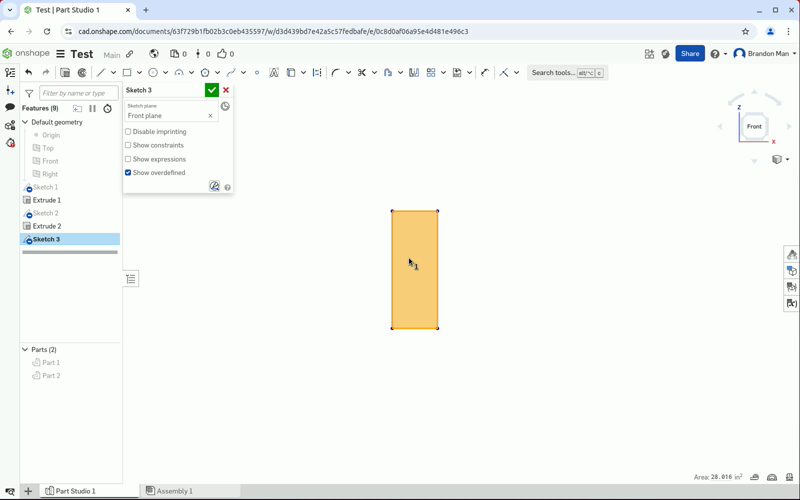
scroll(-6)
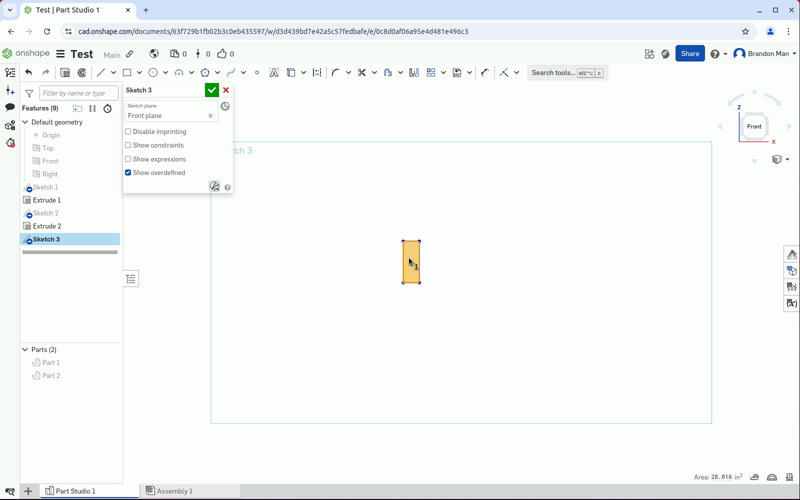
mouse_move(73, 352)
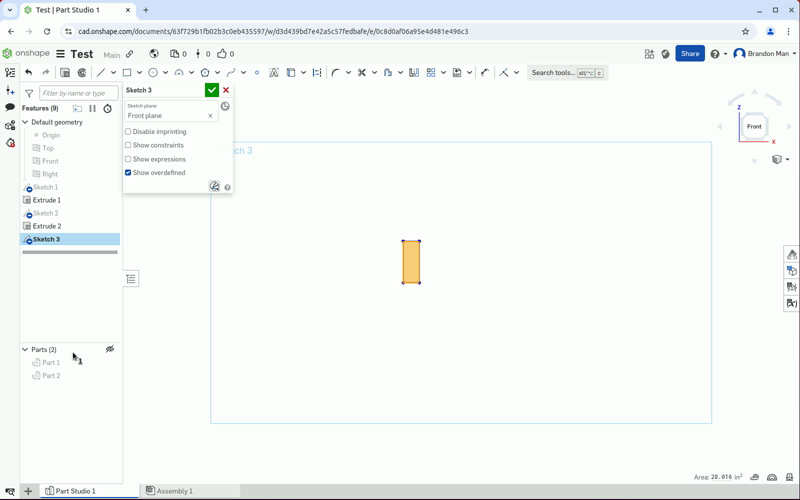
key(shift+y)
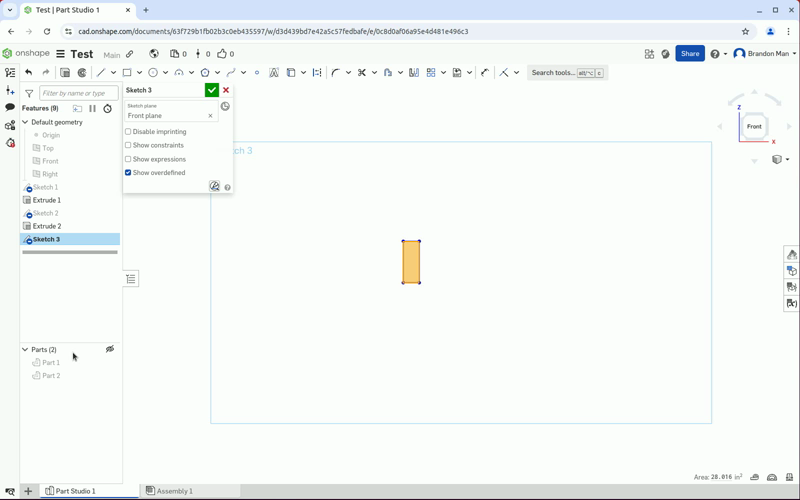
key(shift+e)
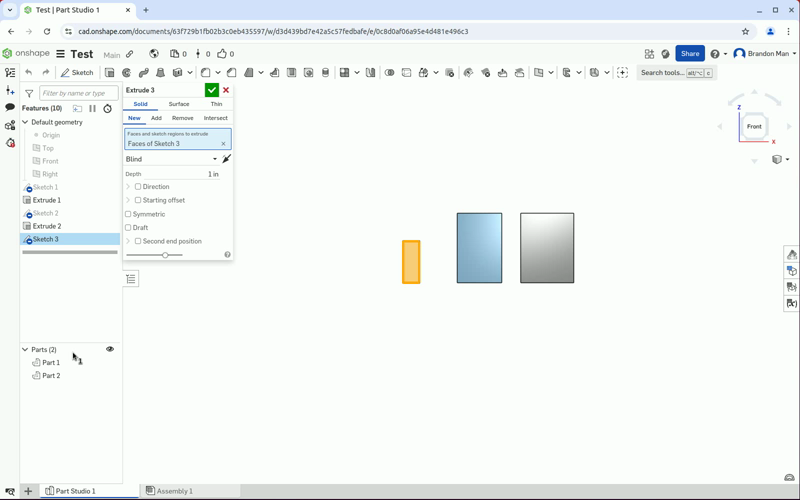
mouse_move(143, 106)
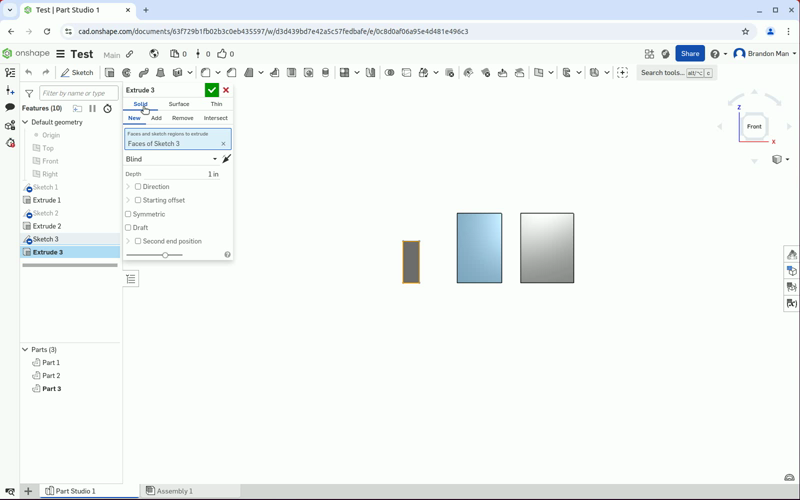
click(143, 106)
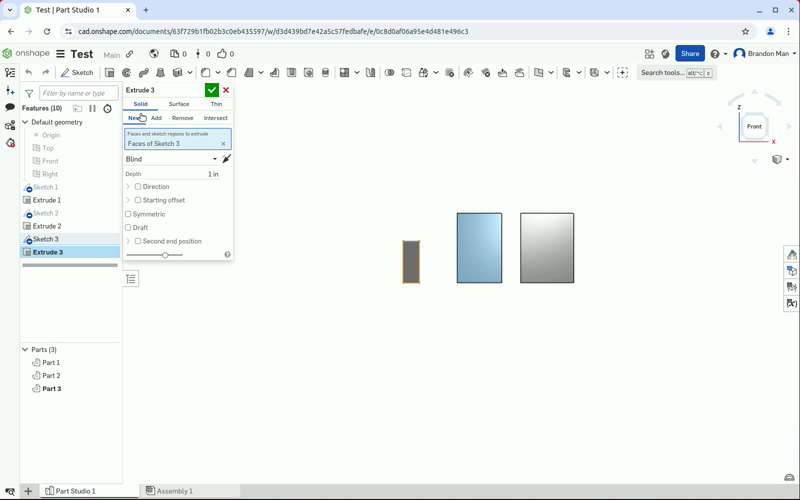
mouse_move(137, 120)
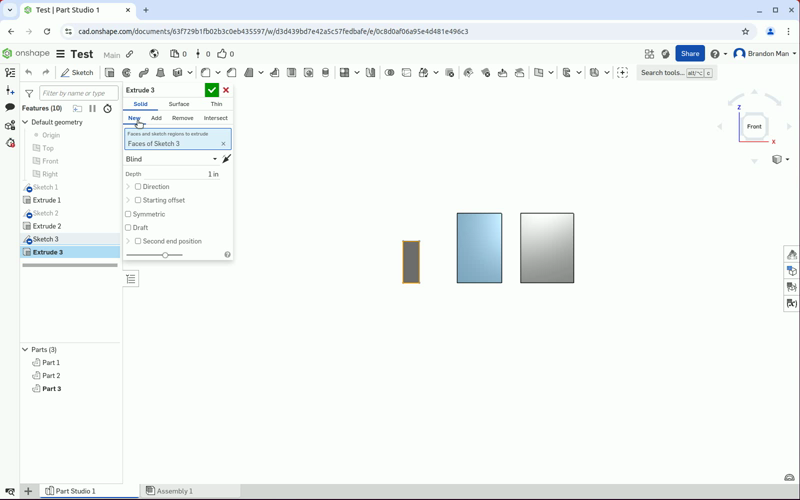
click(137, 120)
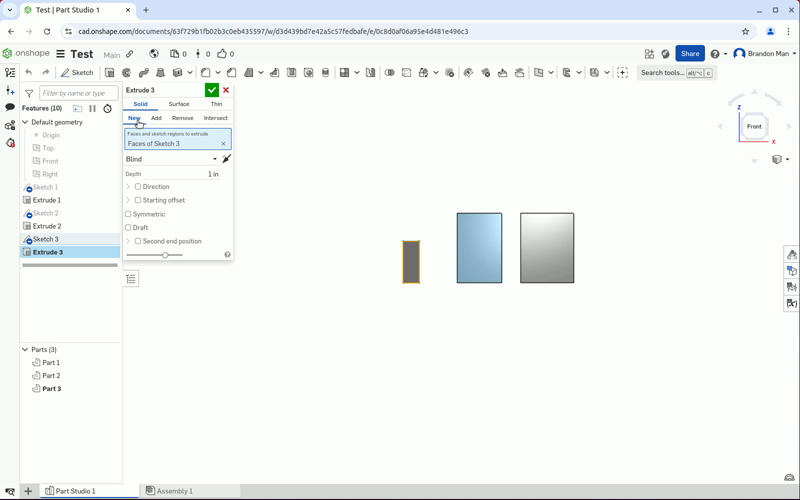
key(tab, 4)
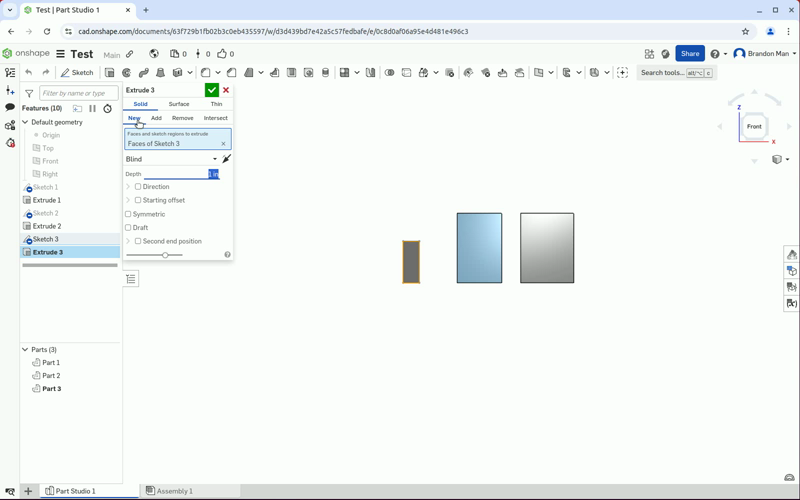
text(-0.241)
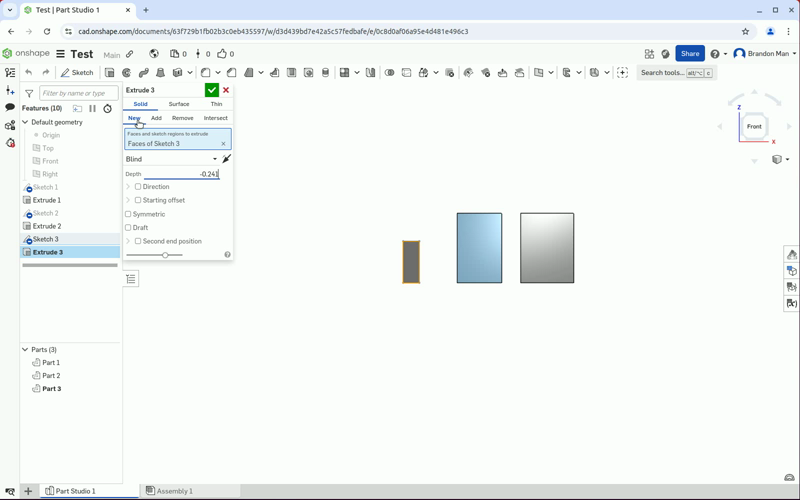
key(enter)
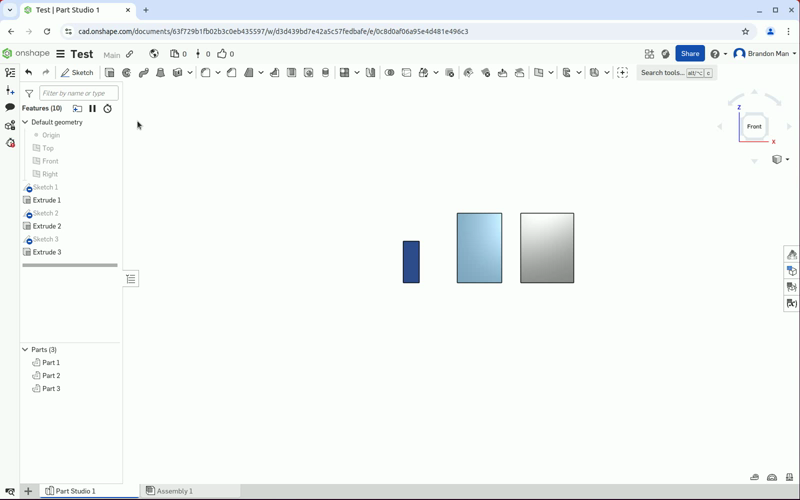
key(shift+h)
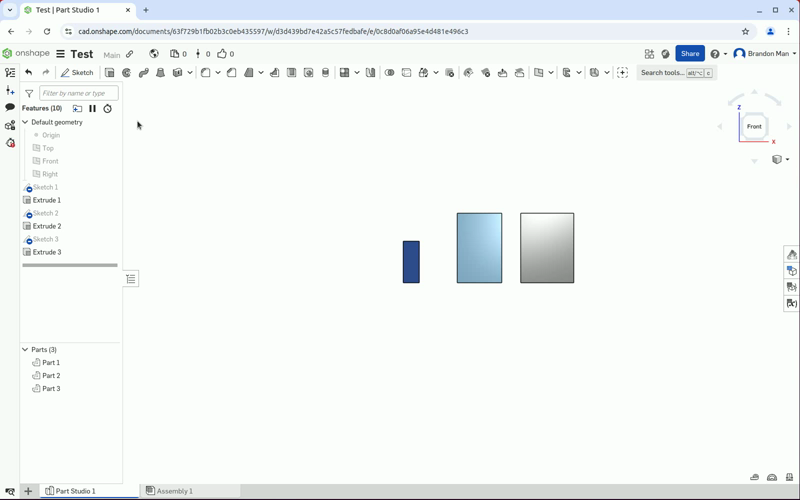
key(shift+h)
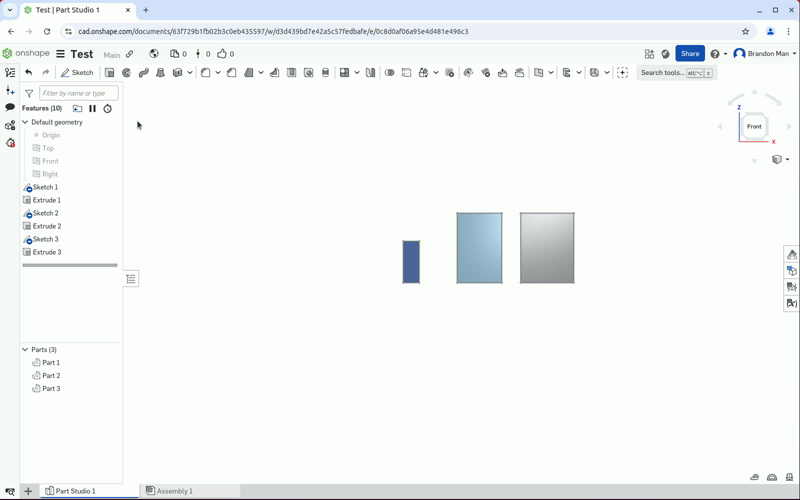
key(shift+7)
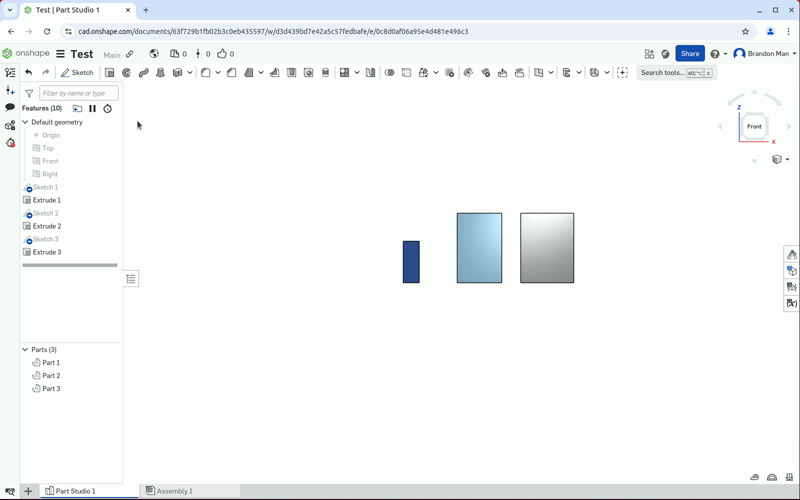
key(left, 2)
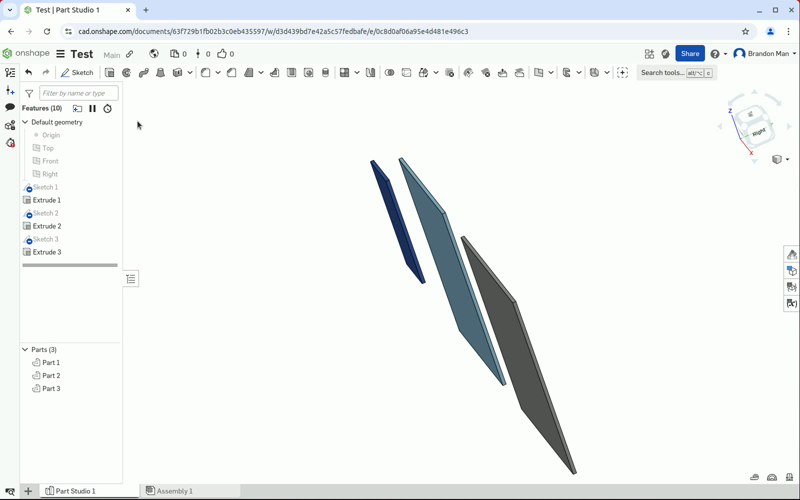
key(down, 2)
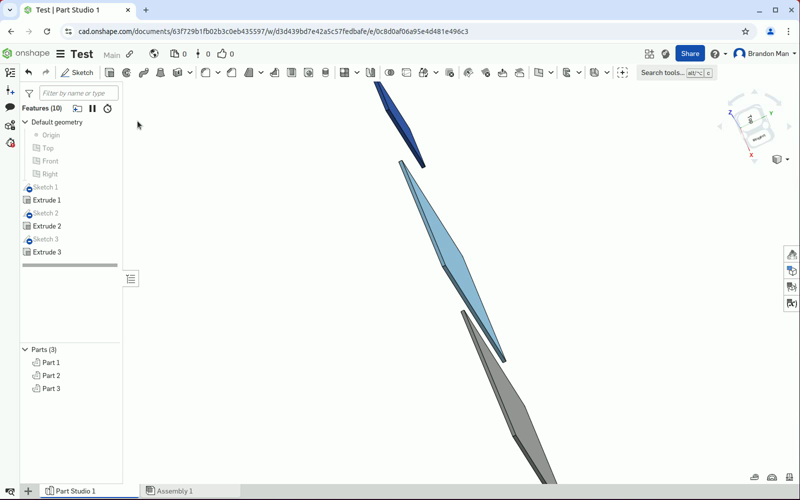
key(up, 2)
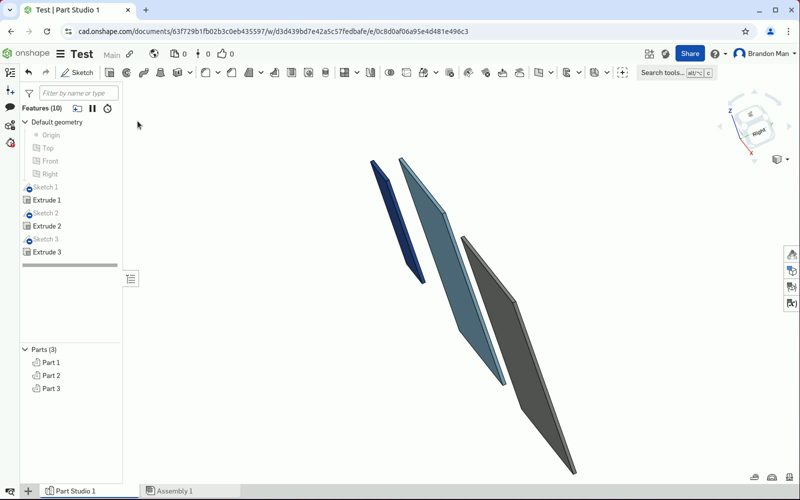
key(right, 2)
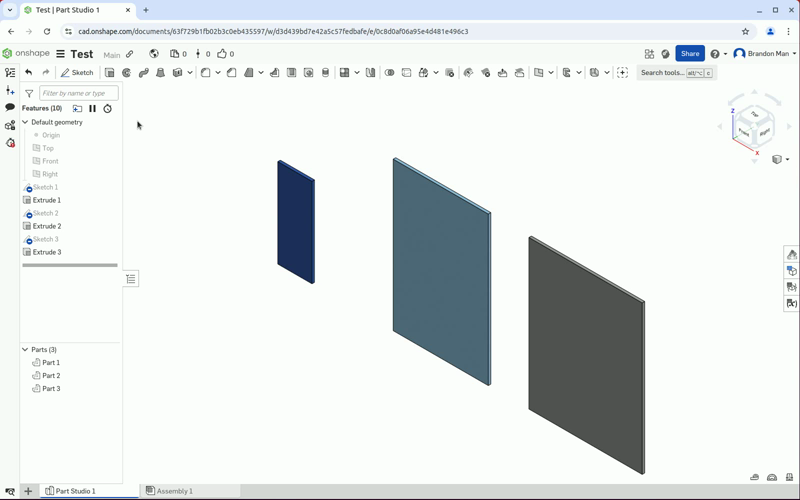
mouse_move(73, 189)
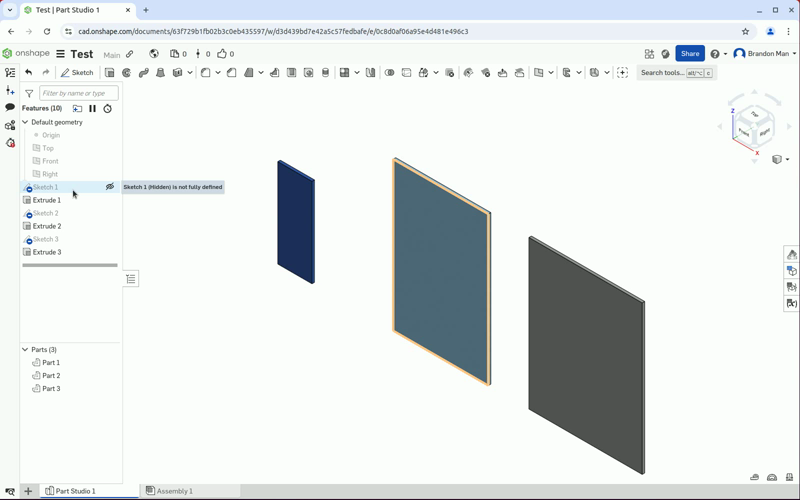
click(73, 189)